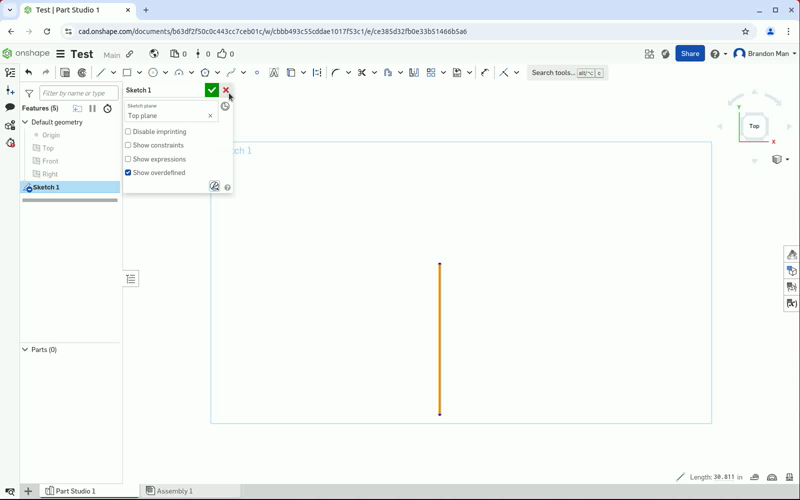
key(shift+h)
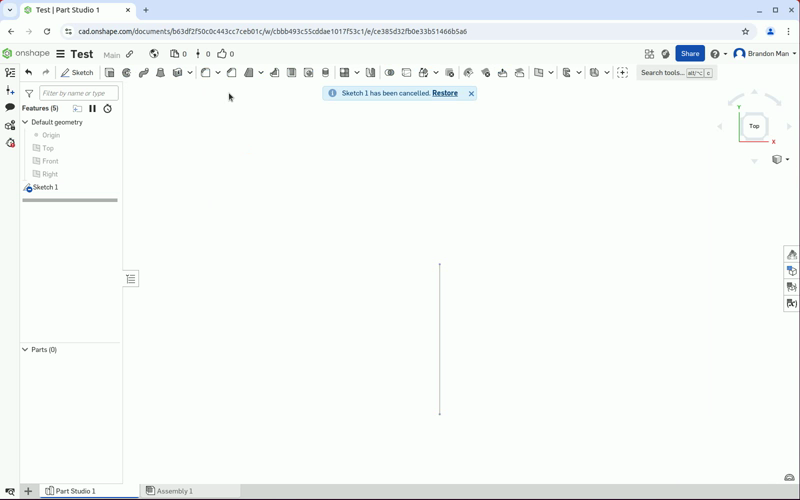
mouse_move(73, 352)
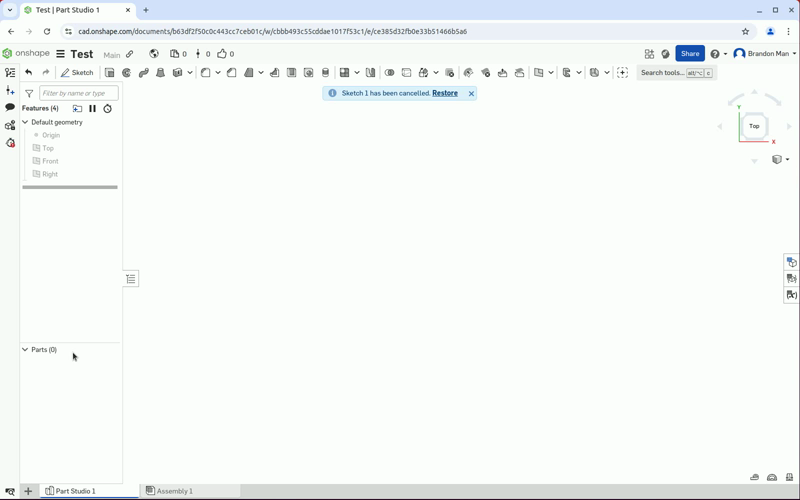
key(y)
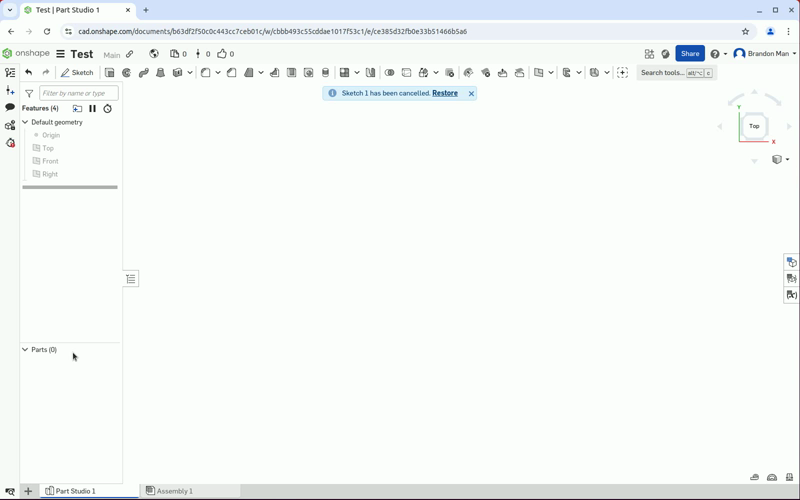
key(shift+p)
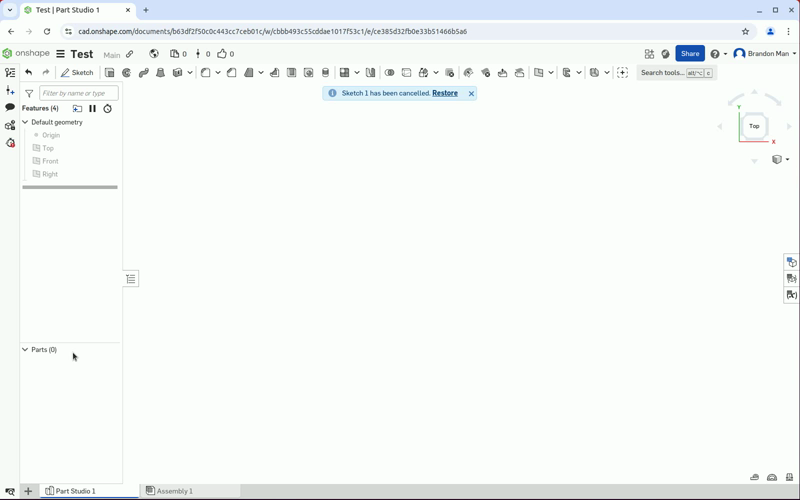
key(space)
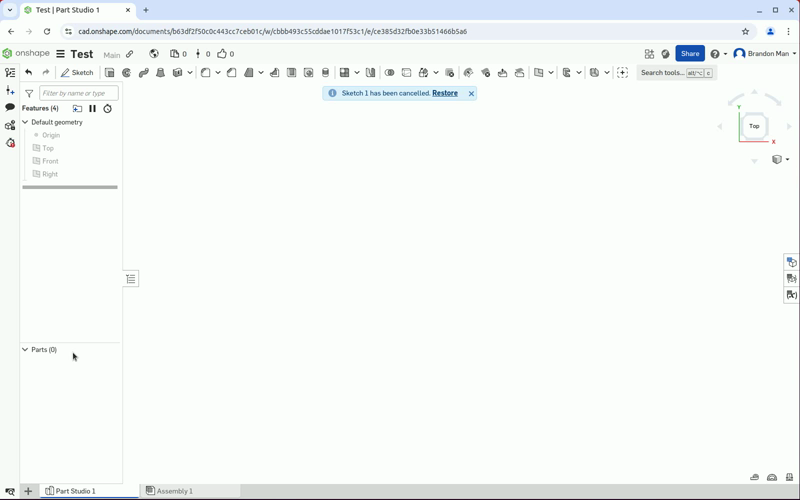
key_down(shift)
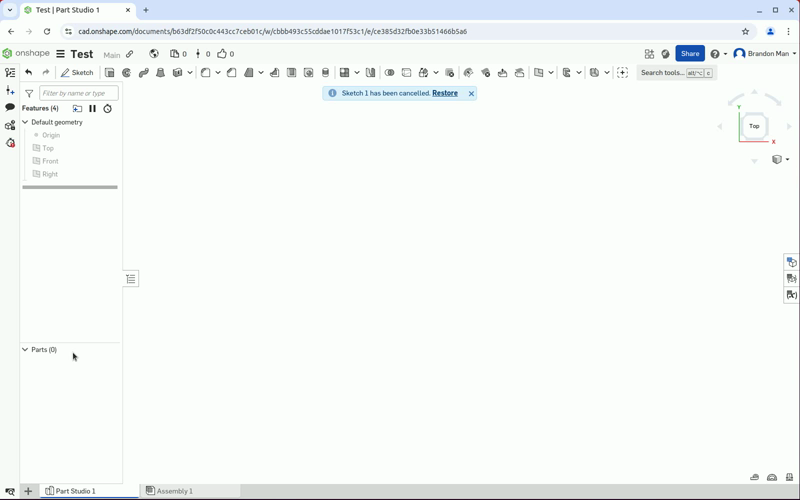
key(up)
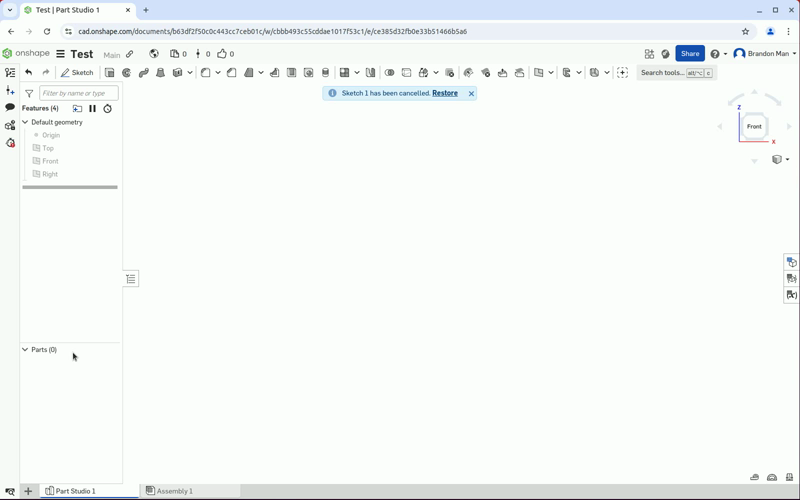
key_up(shift)
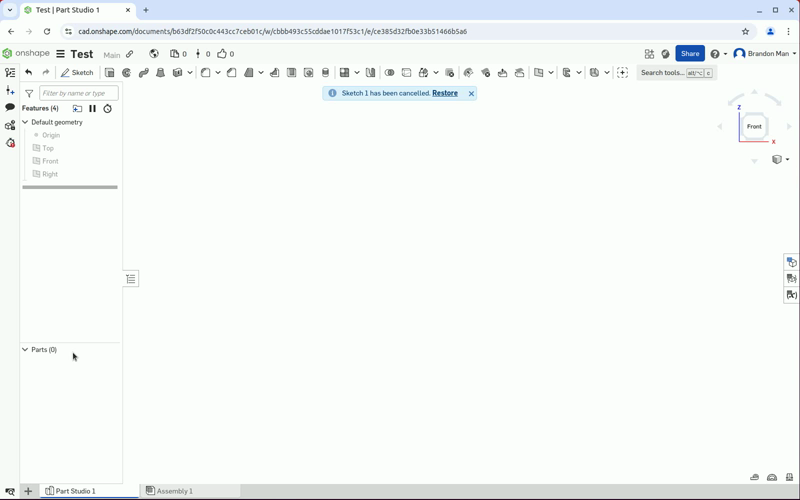
mouse_move(73, 352)
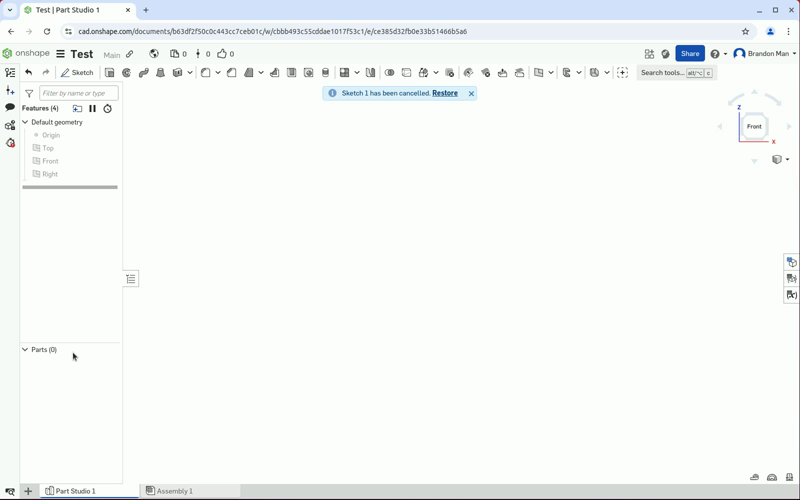
key(shift+y)
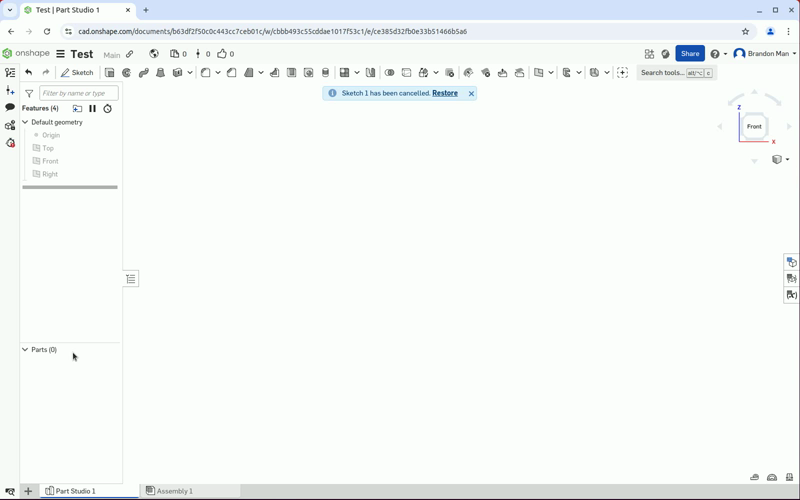
key(shift+s)
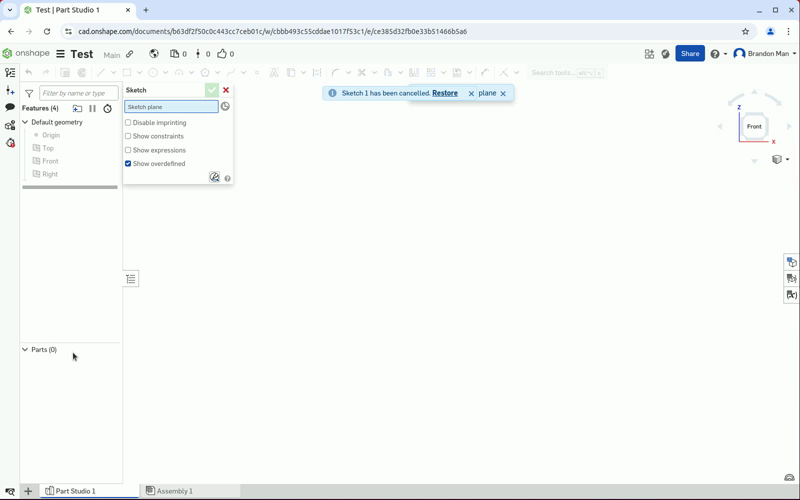
mouse_move(73, 163)
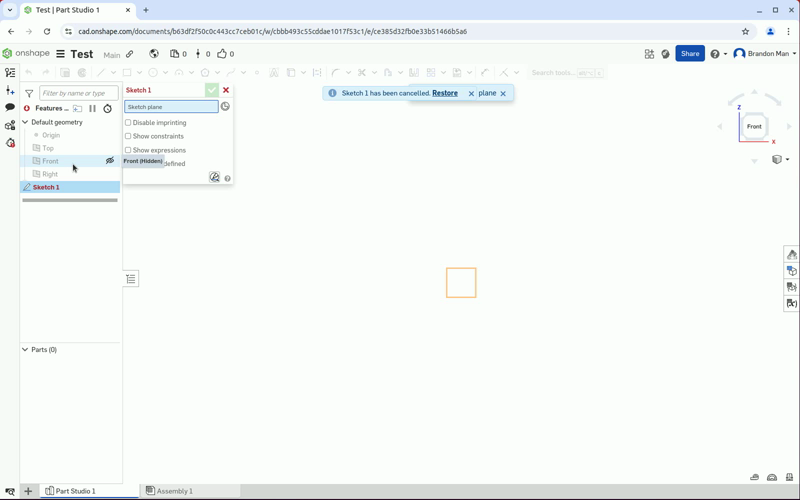
click(73, 163)
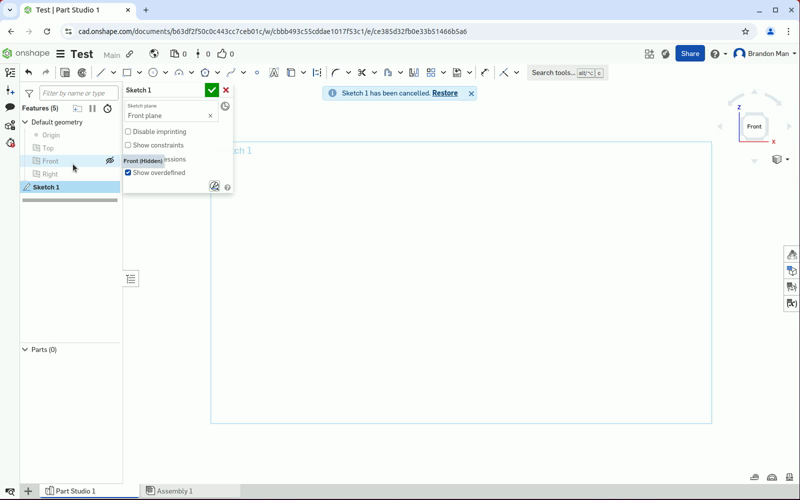
mouse_move(73, 352)
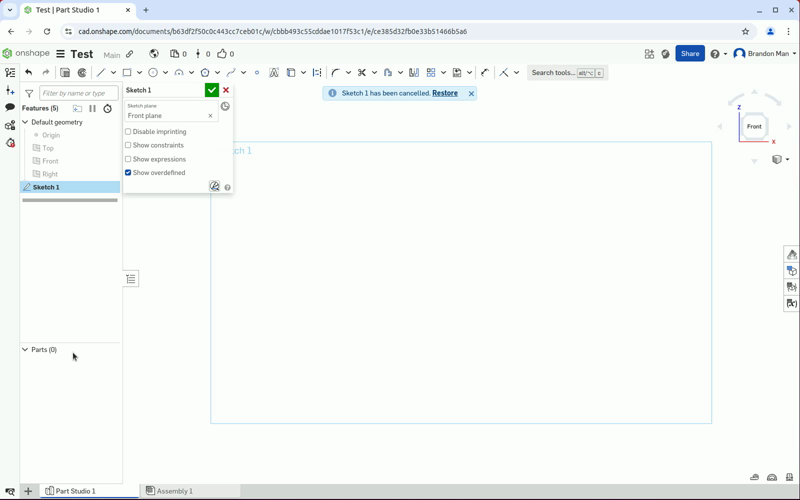
key(y)
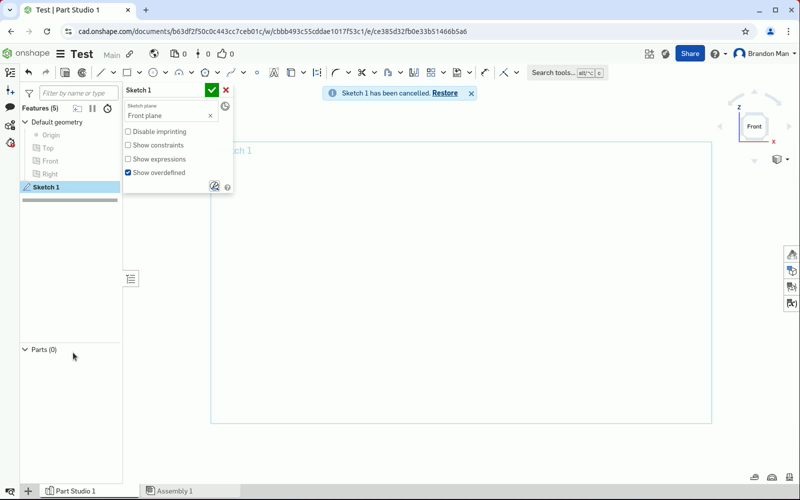
key(l)
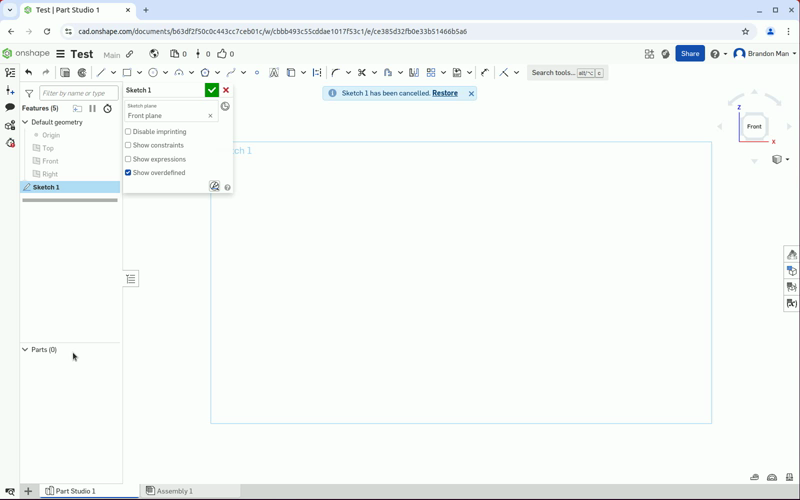
key_down(shift)
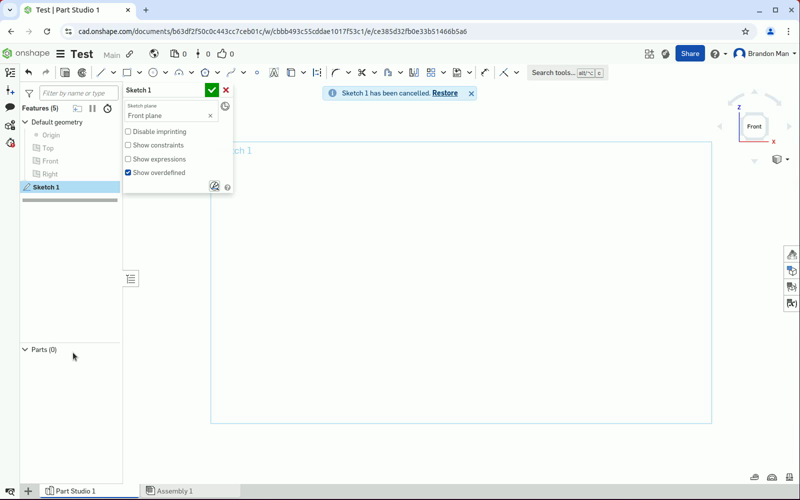
mouse_move(430, 313)
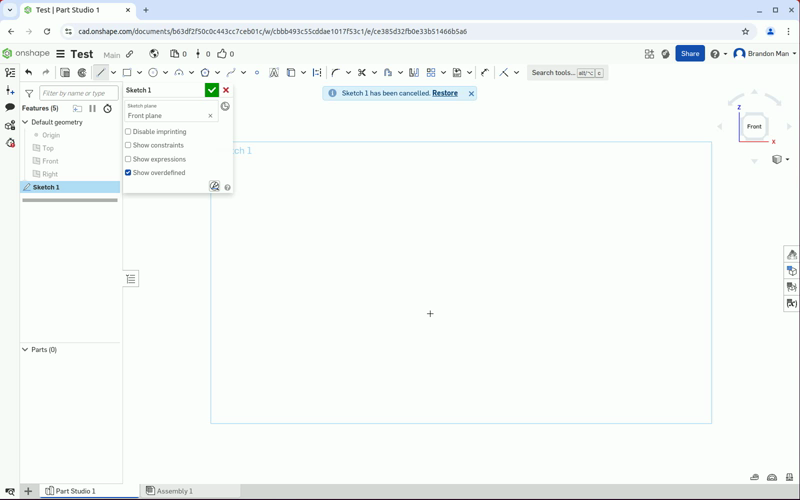
click(430, 313)
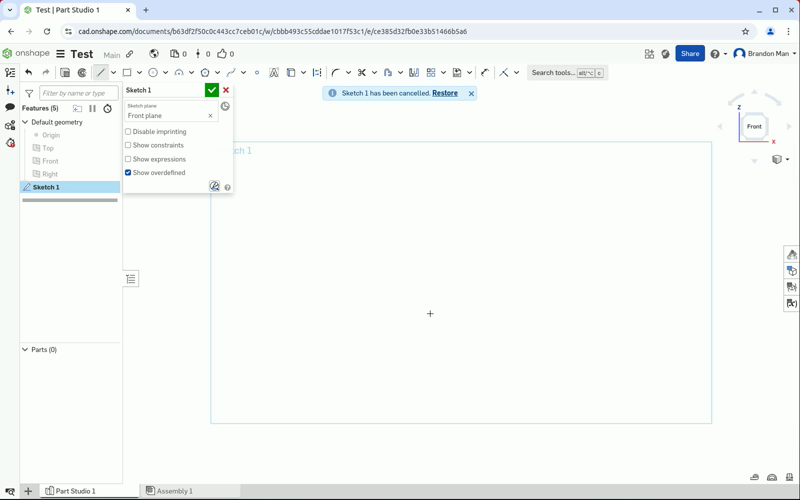
key_up(shift)
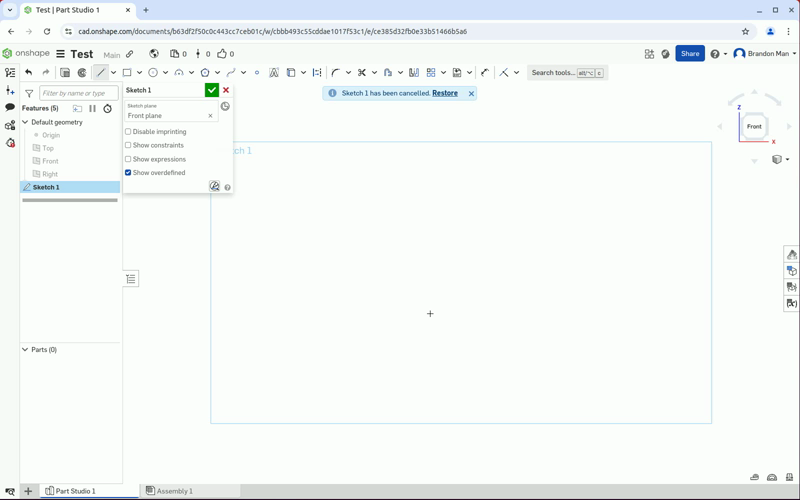
key_down(shift)
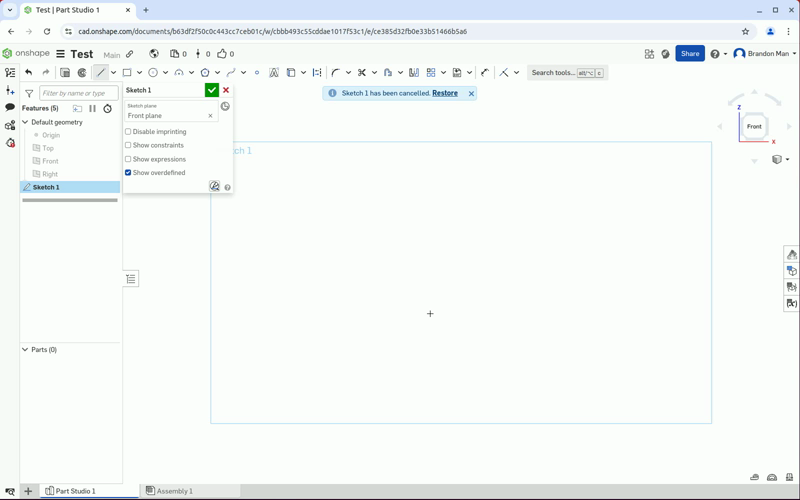
mouse_move(491, 313)
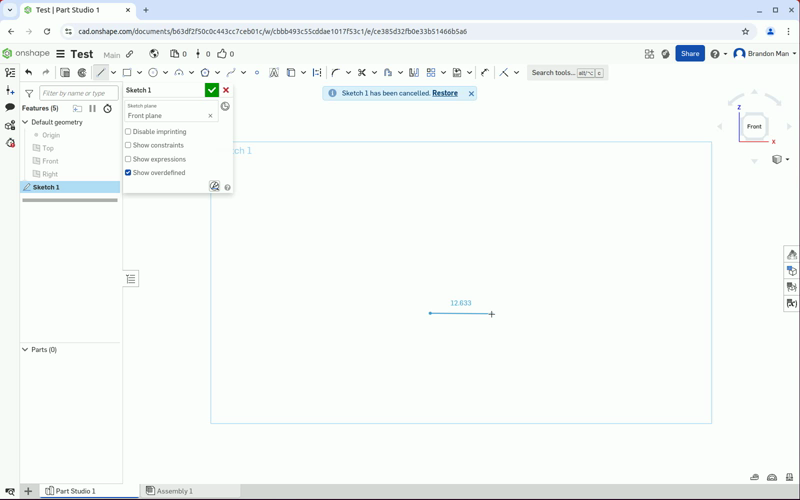
click(491, 313)
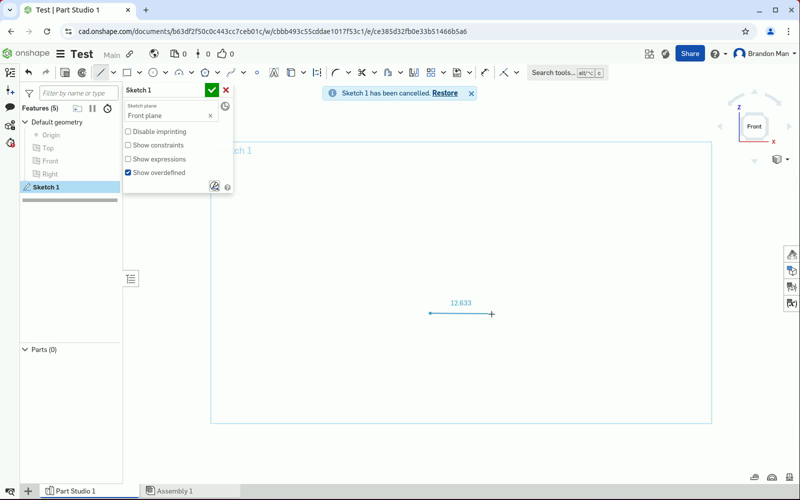
key_up(shift)
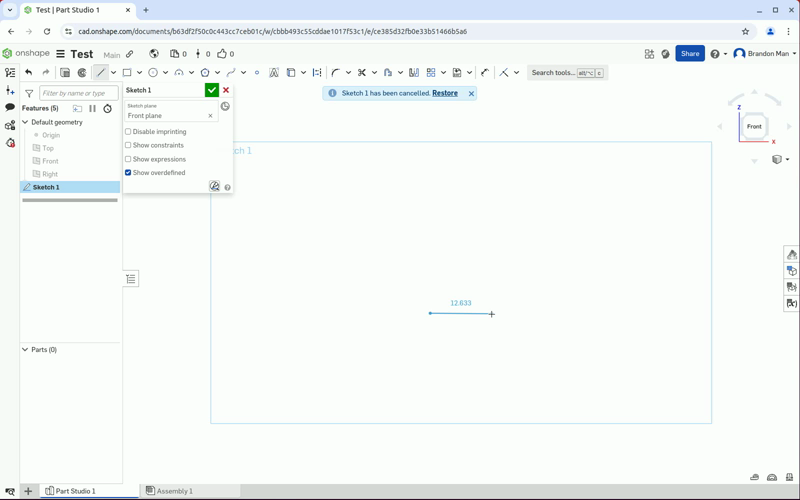
key_down(shift)
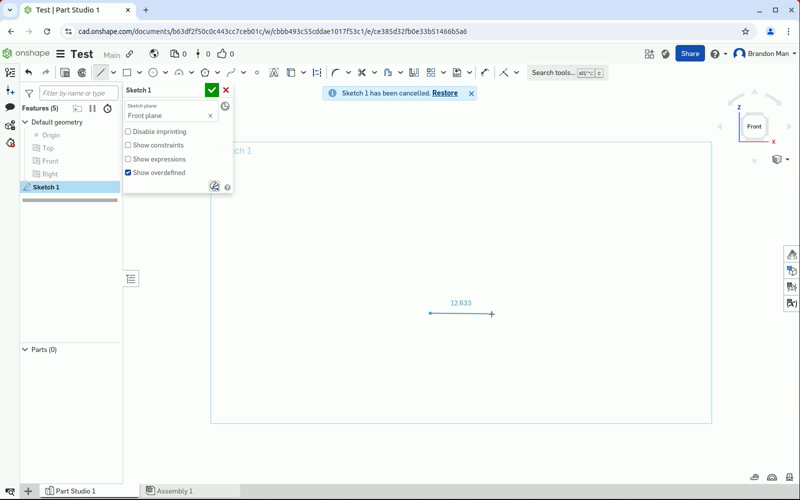
mouse_move(491, 252)
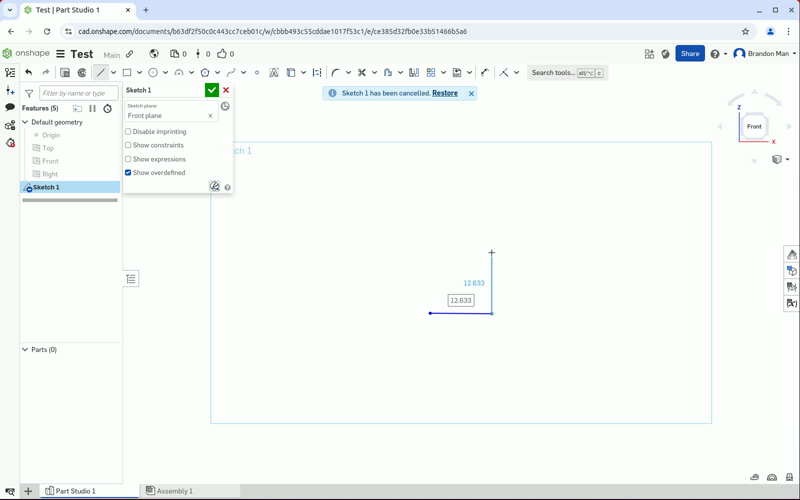
click(491, 252)
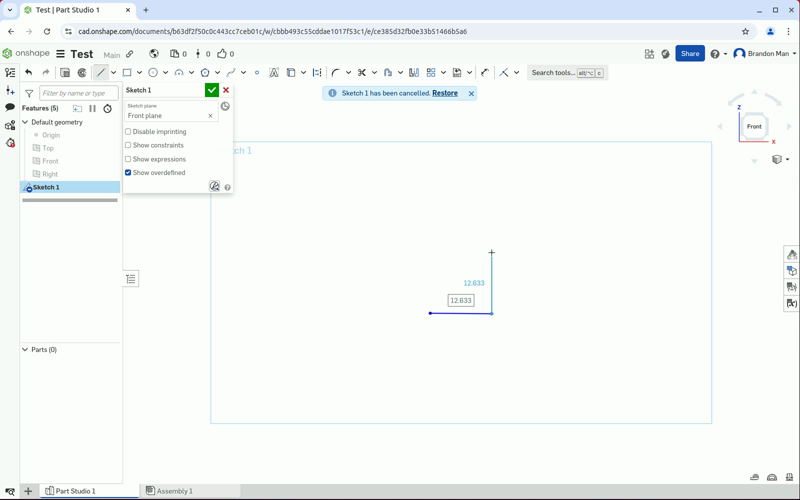
key_up(shift)
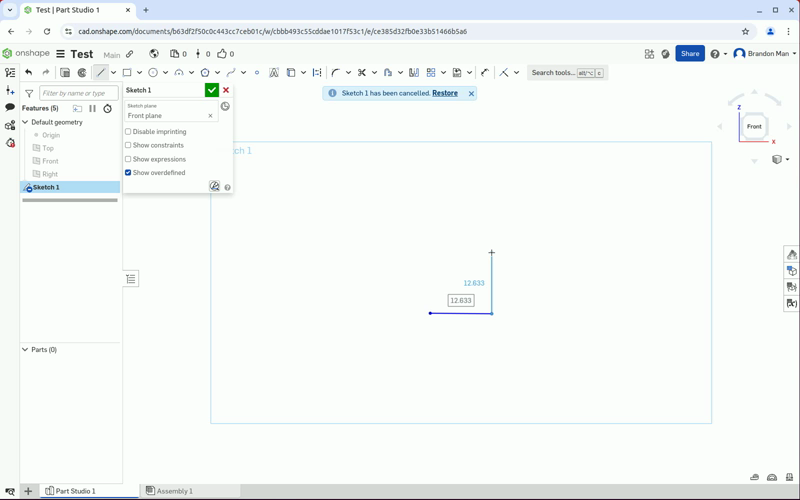
key_down(shift)
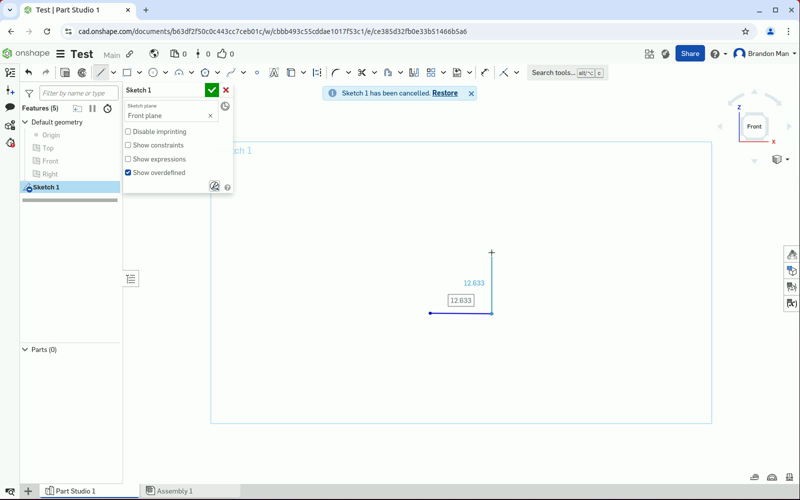
mouse_move(430, 252)
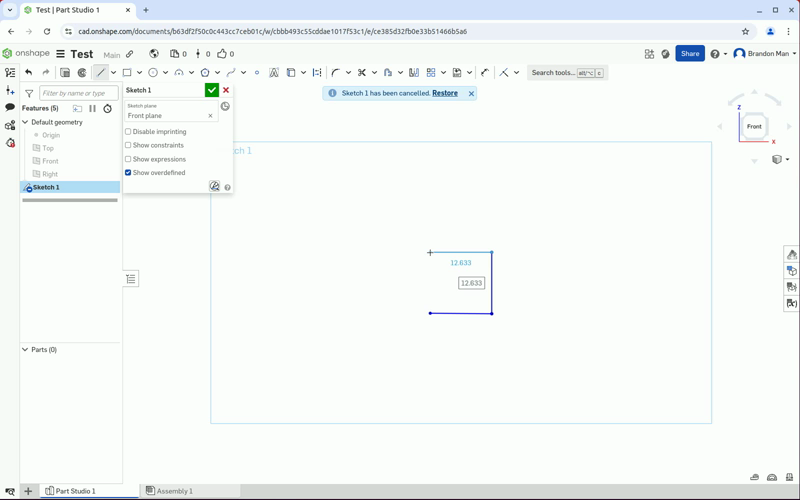
click(430, 252)
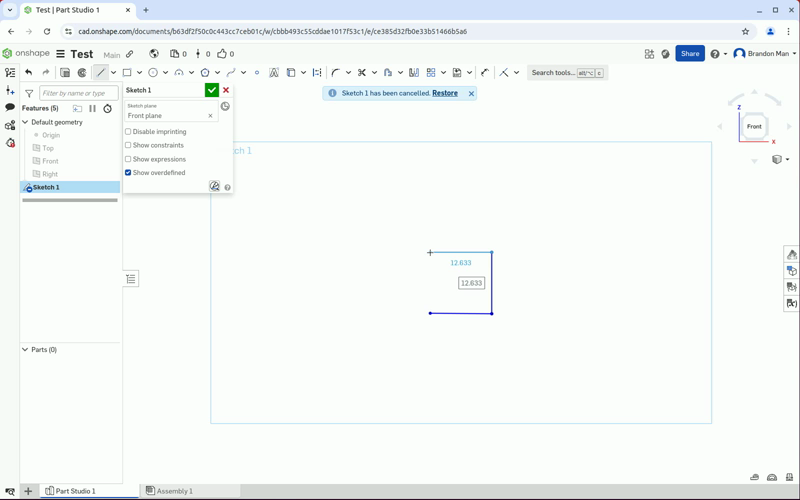
key_up(shift)
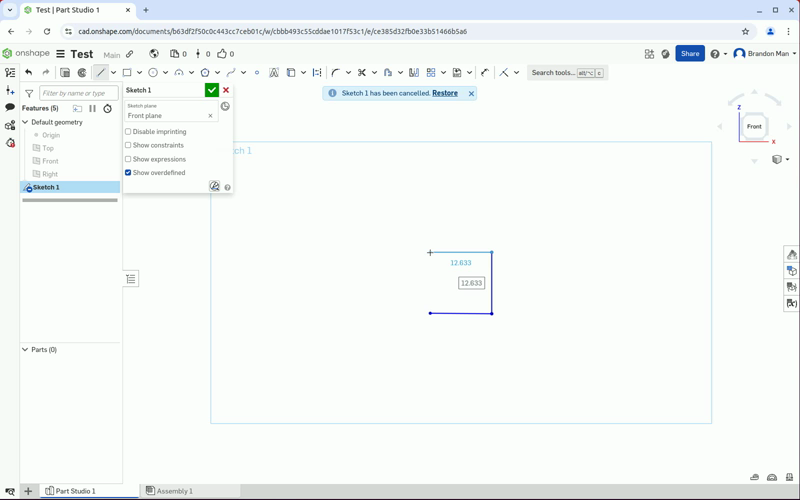
key_down(shift)
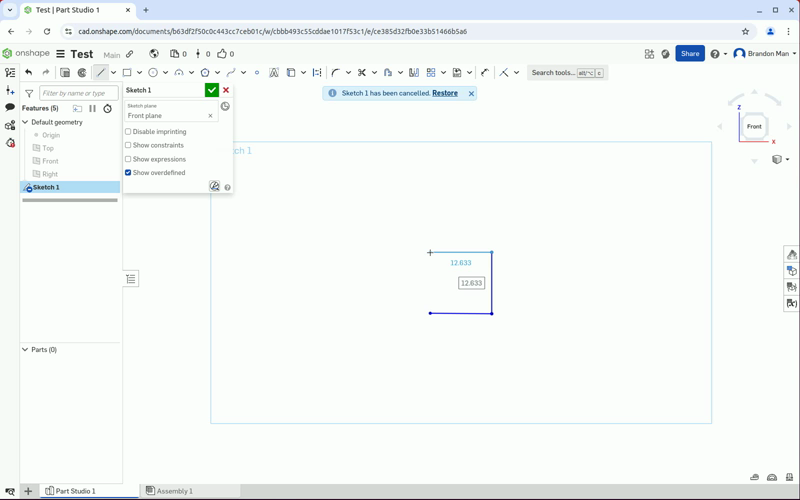
mouse_move(430, 313)
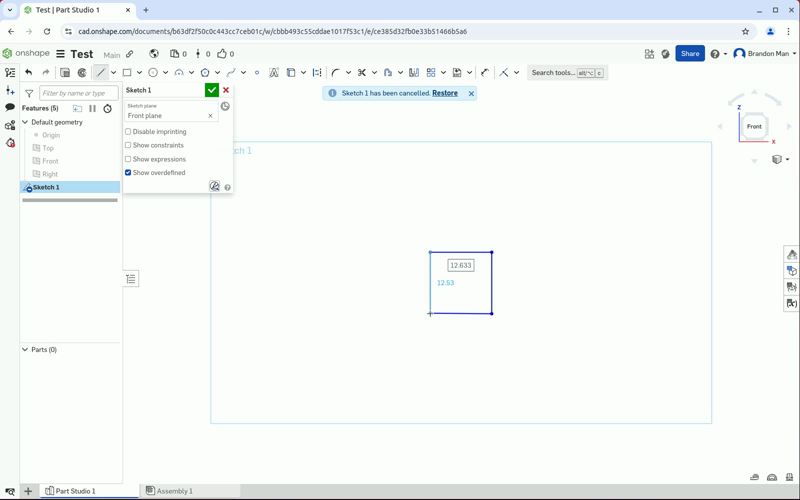
key_up(shift)
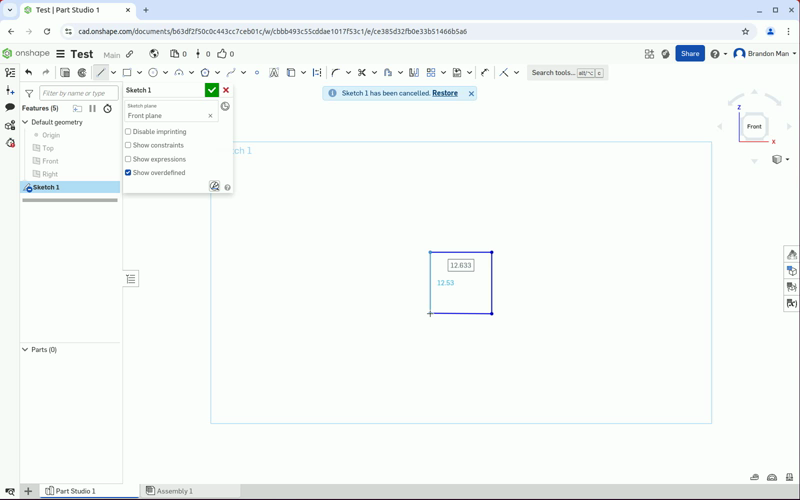
click(430, 313)
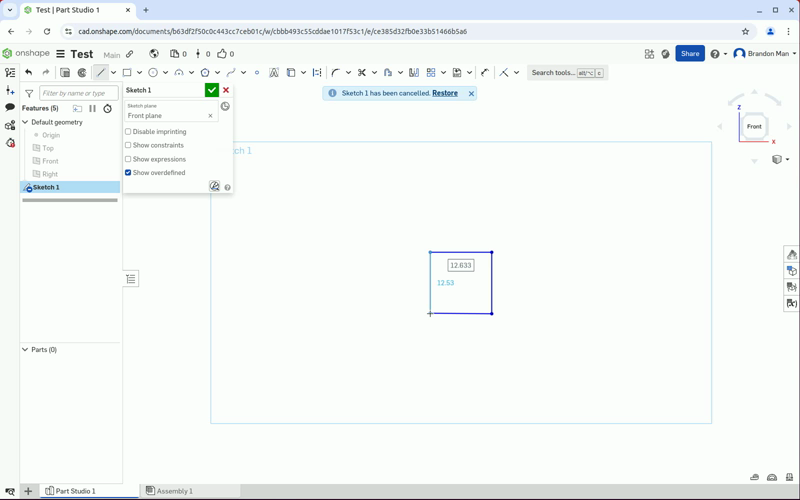
key(esc)
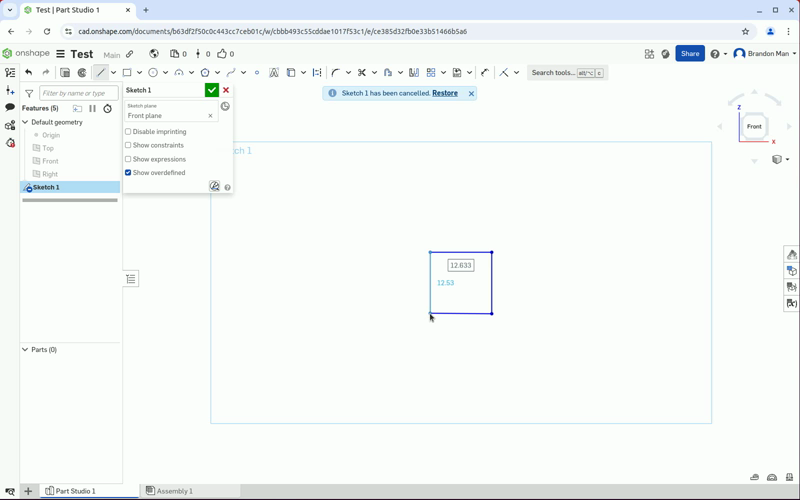
mouse_move(437, 302)
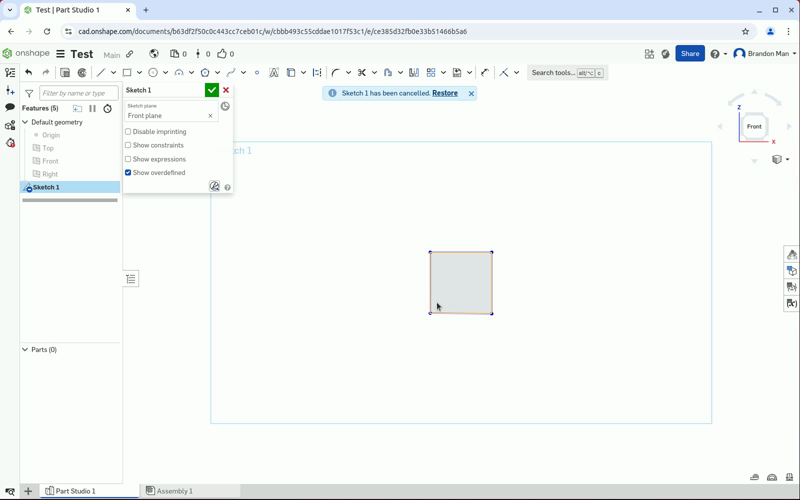
click(437, 302)
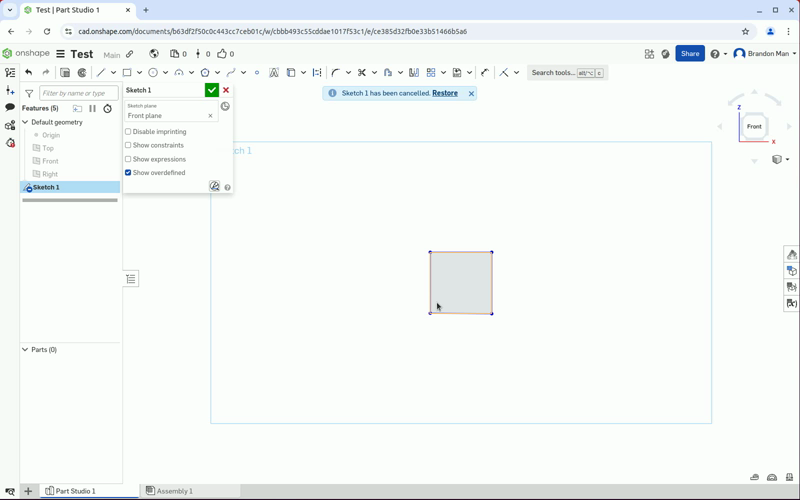
mouse_move(73, 352)
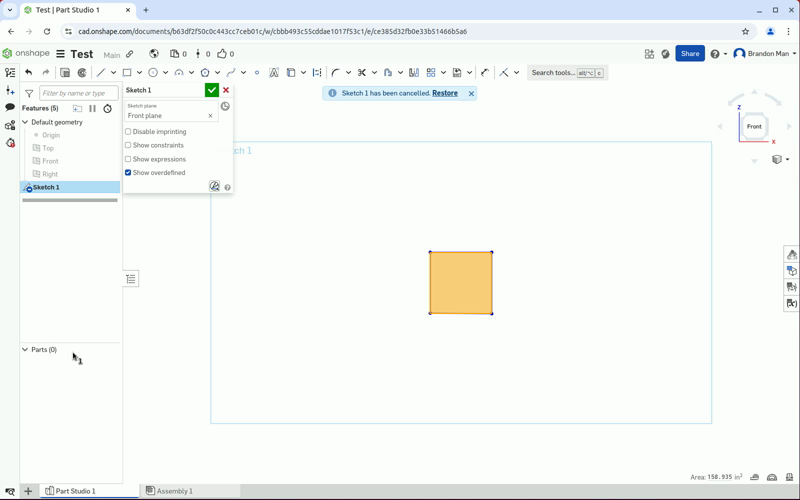
key(shift+y)
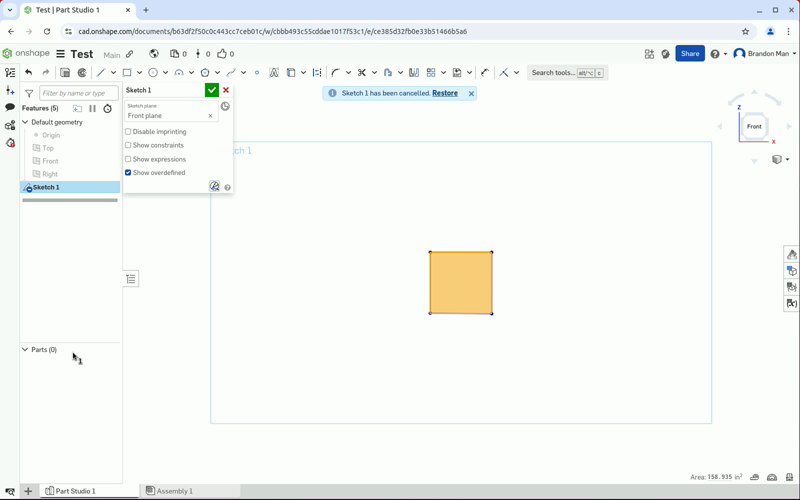
key(shift+e)
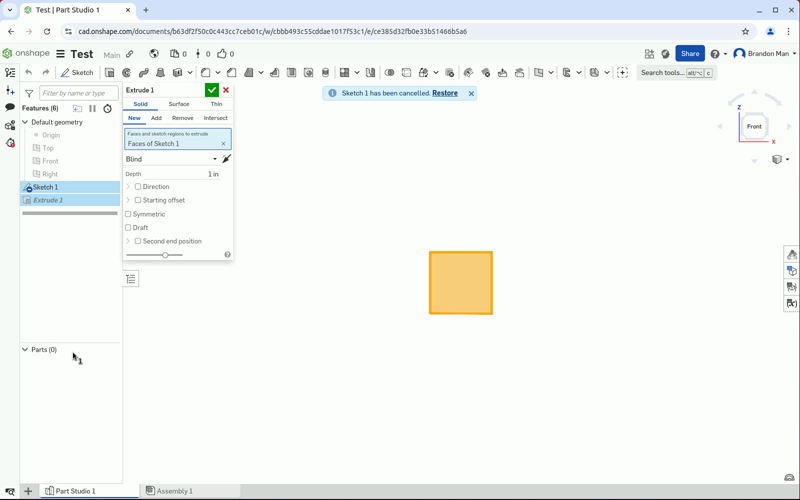
mouse_move(143, 106)
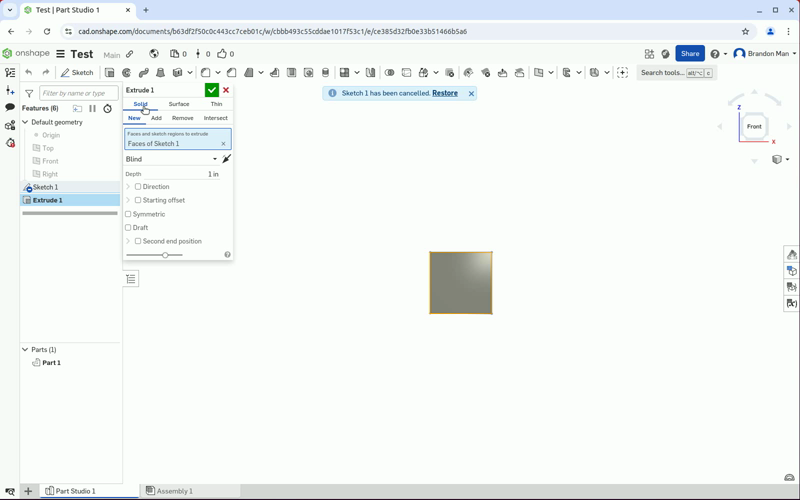
click(143, 106)
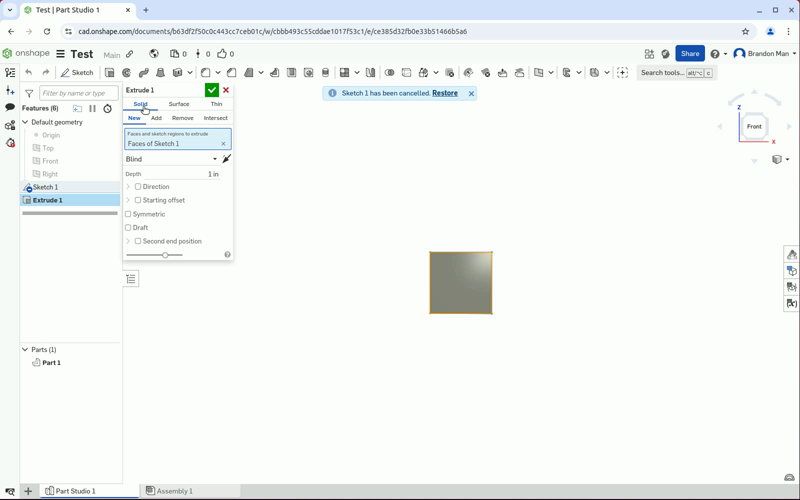
mouse_move(137, 120)
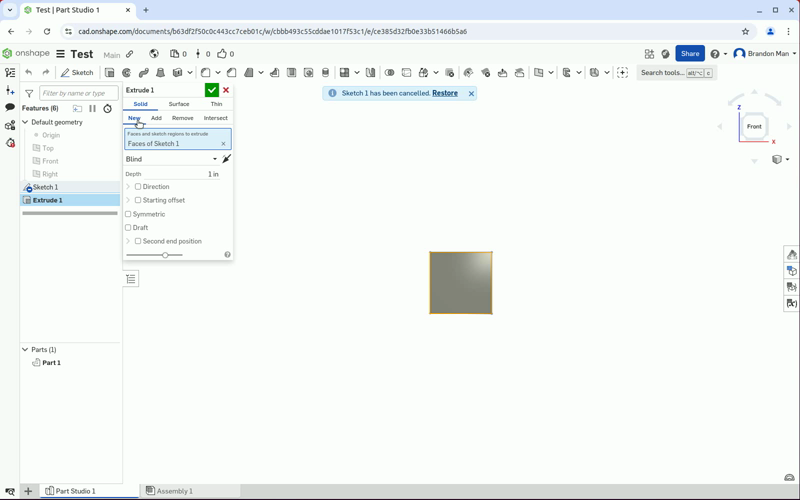
click(137, 120)
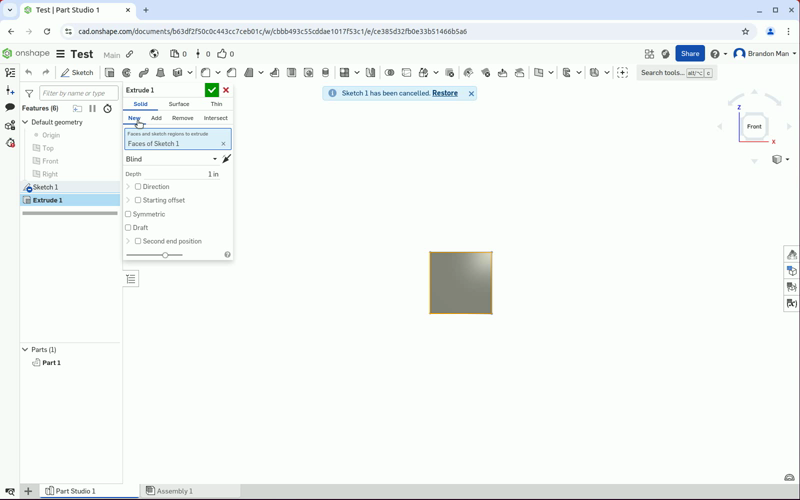
key(tab, 4)
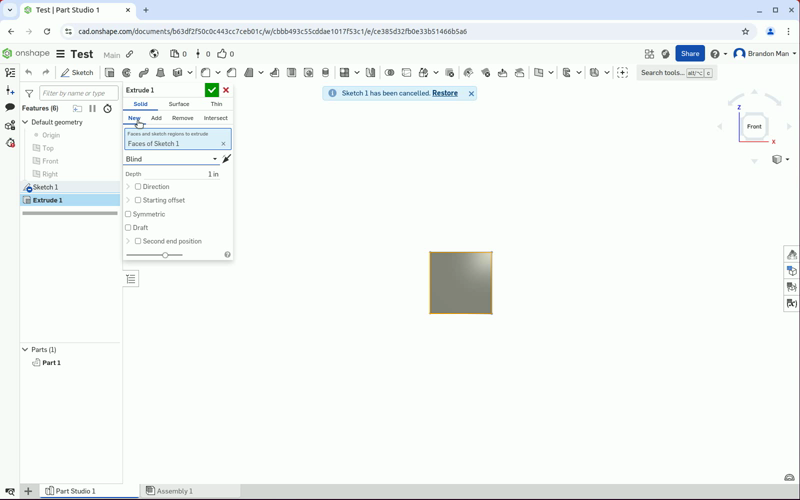
text(23.108)
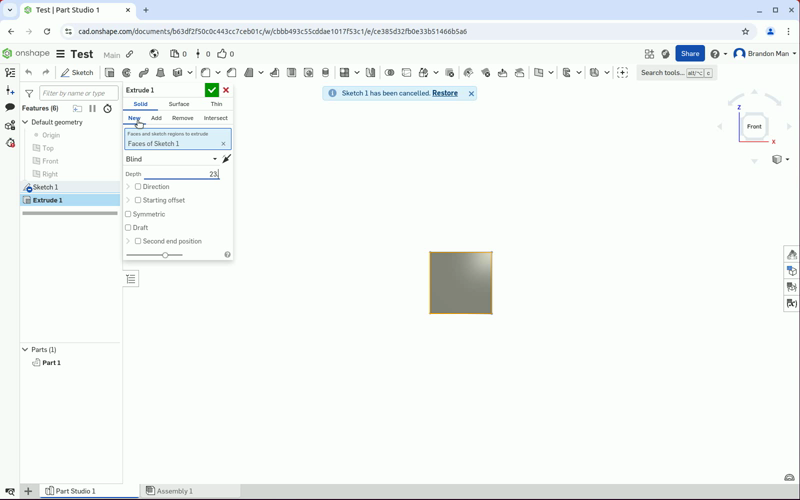
key(enter)
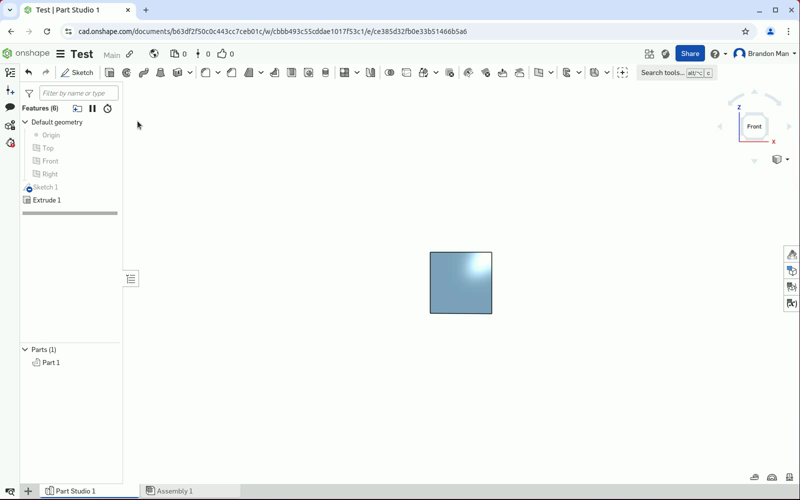
key(shift+h)
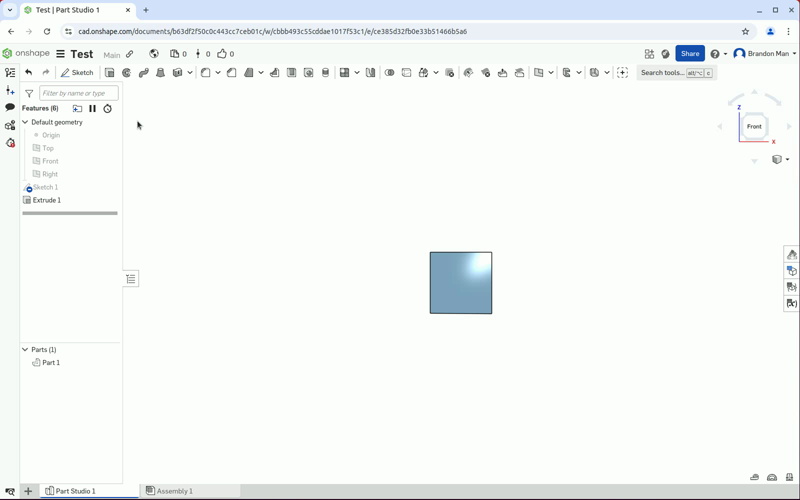
key(shift+h)
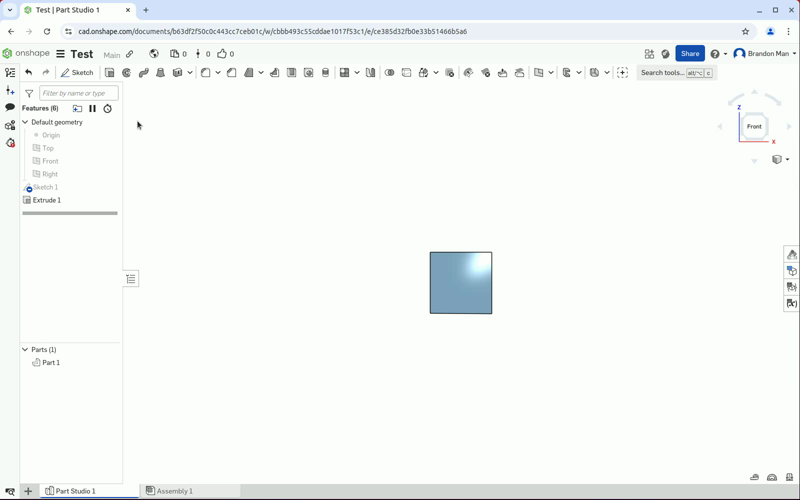
mouse_move(73, 189)
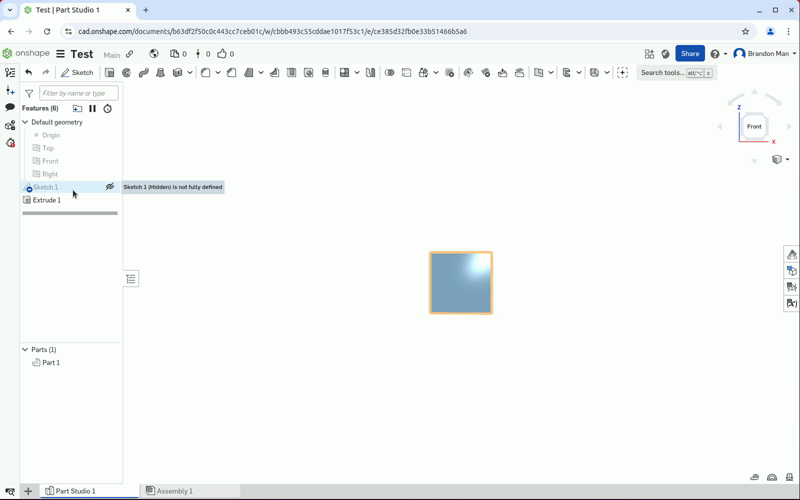
click(73, 189)
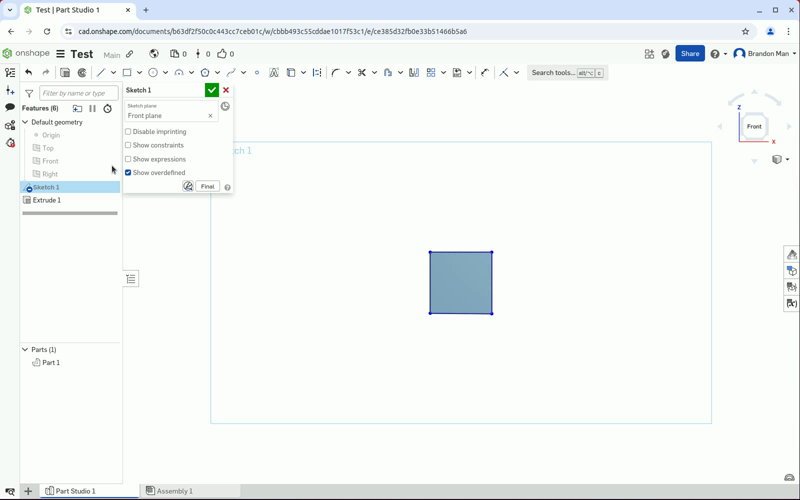
mouse_move(229, 92)
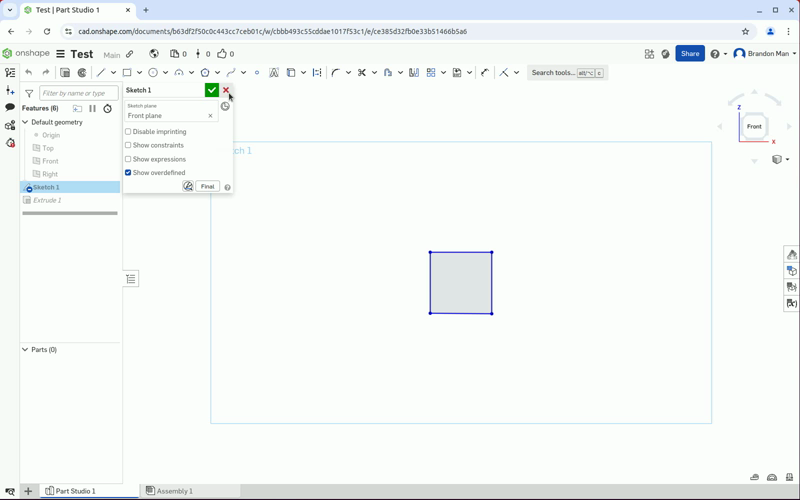
click(229, 92)
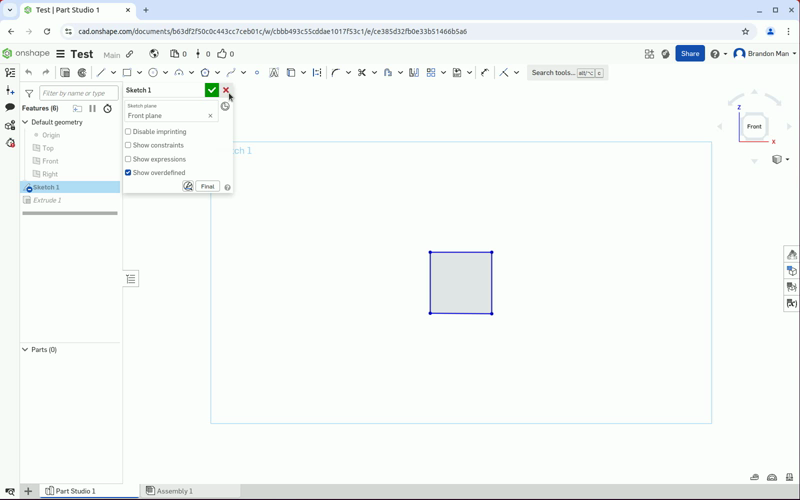
key(shift+s)
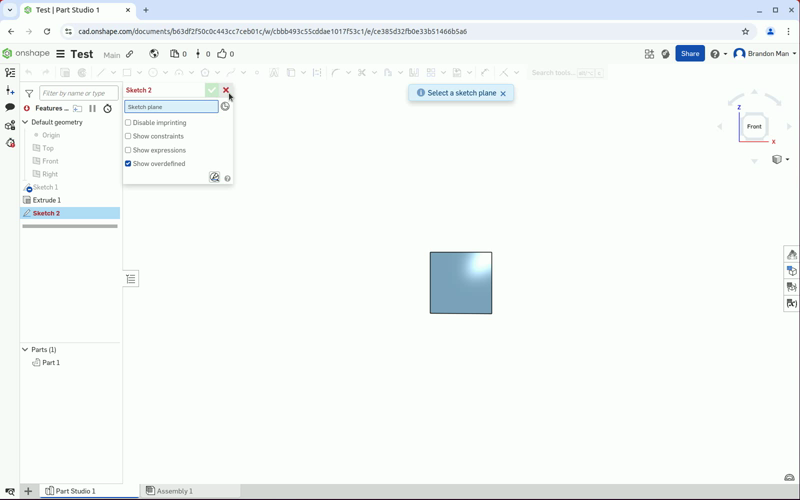
mouse_move(73, 163)
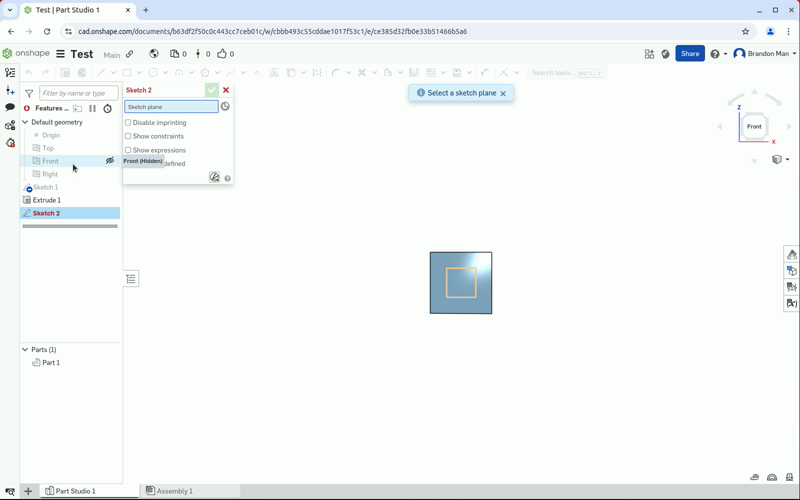
click(73, 163)
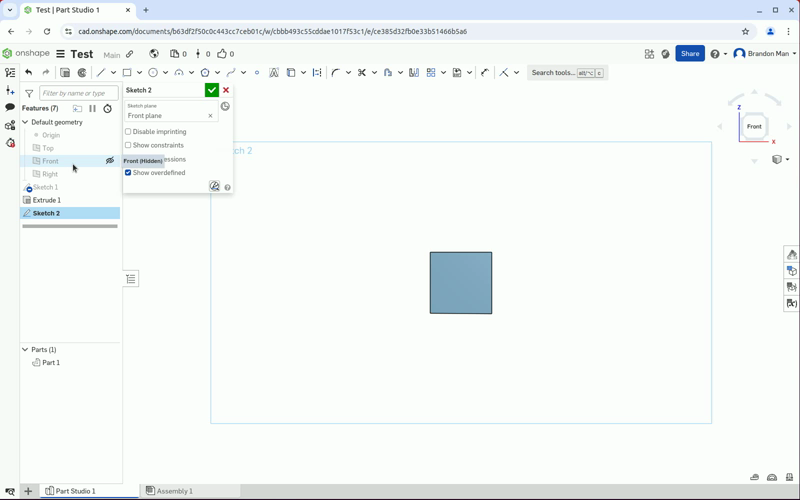
mouse_move(73, 352)
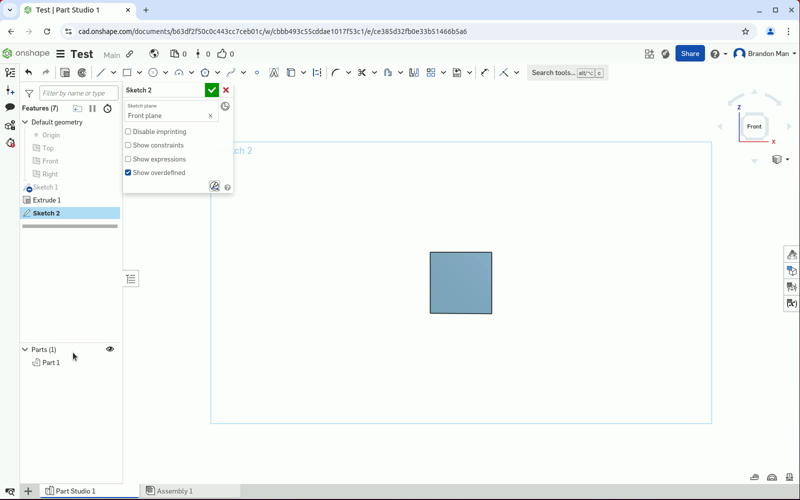
key(y)
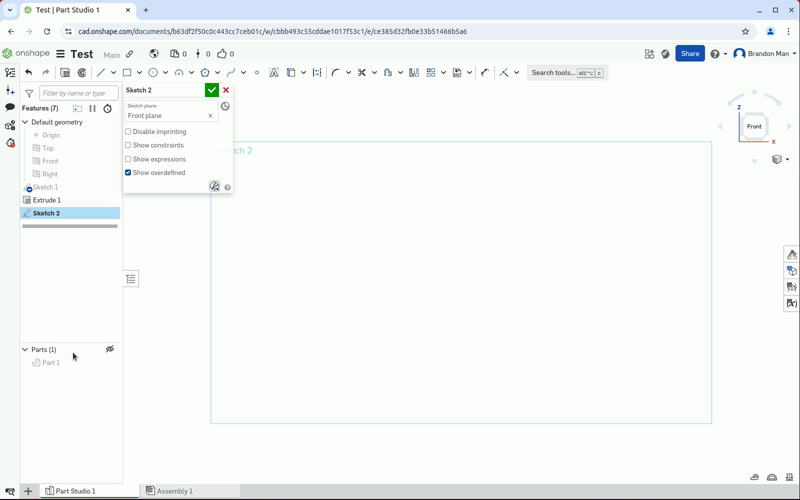
key(c)
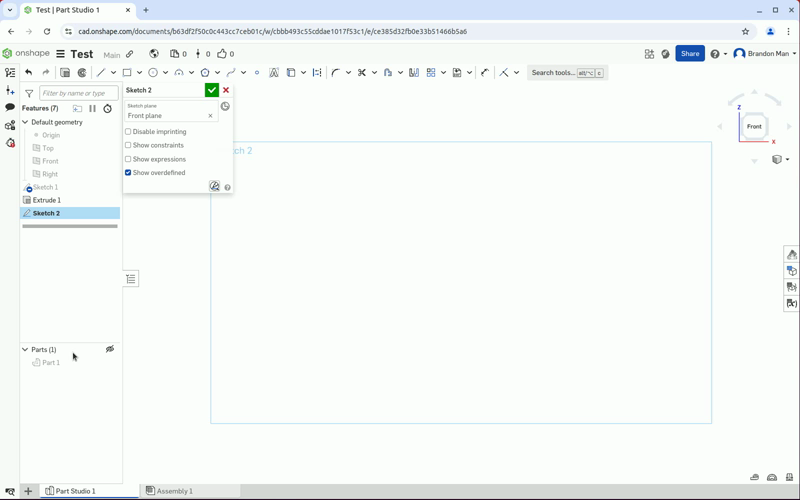
key_down(shift)
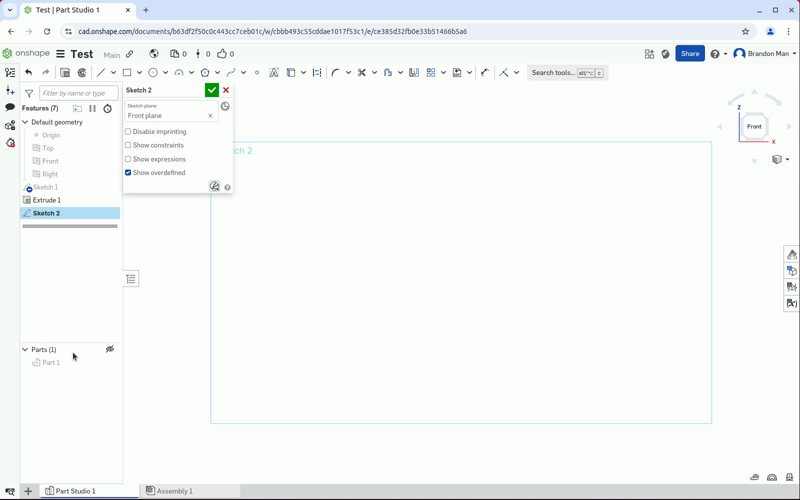
mouse_move(461, 282)
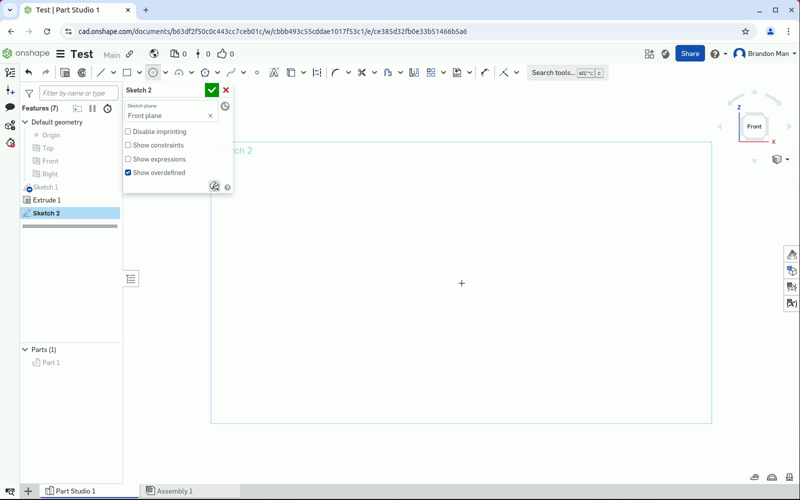
click(461, 282)
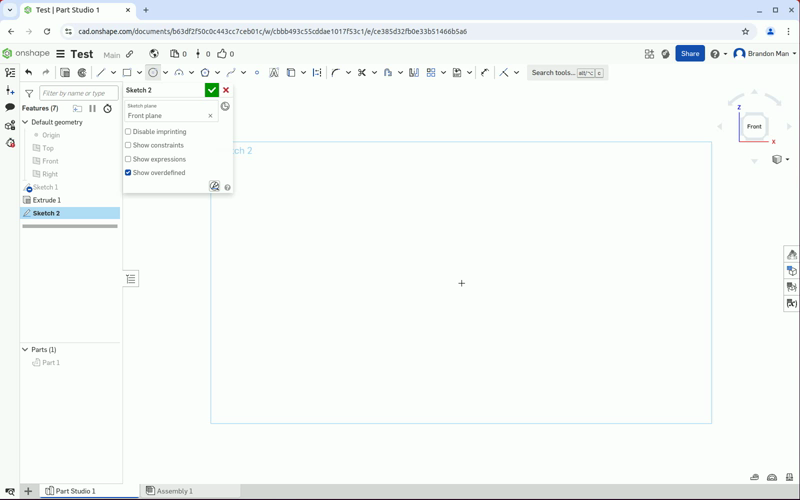
key_up(shift)
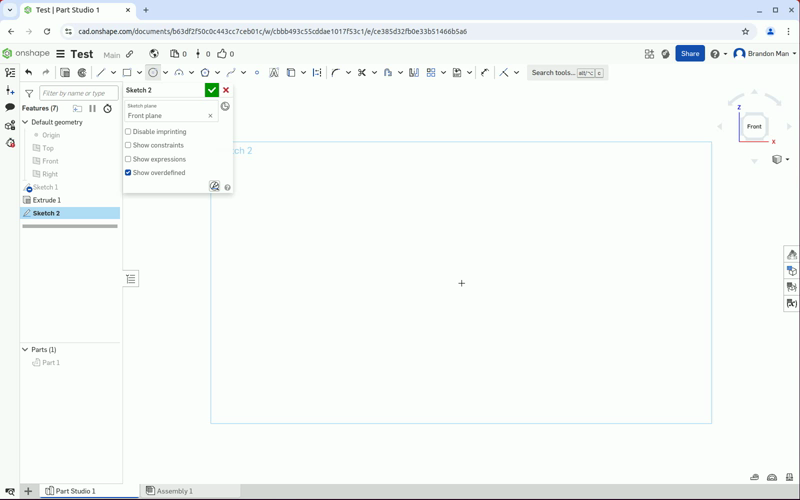
mouse_move(489, 282)
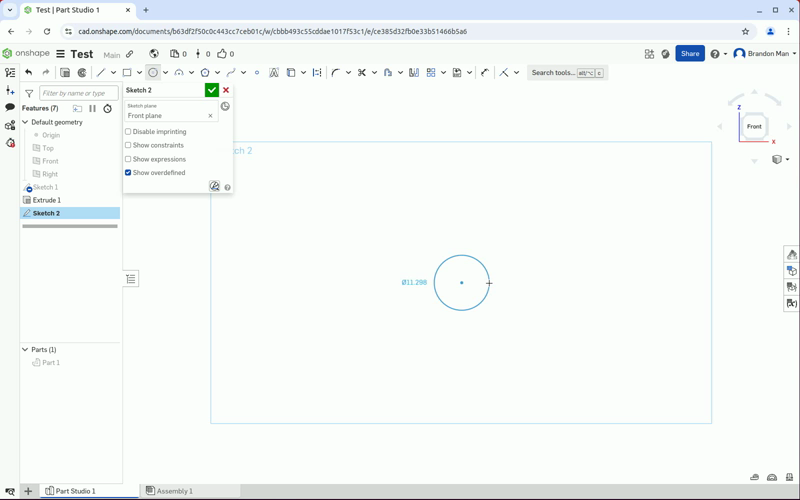
click(489, 282)
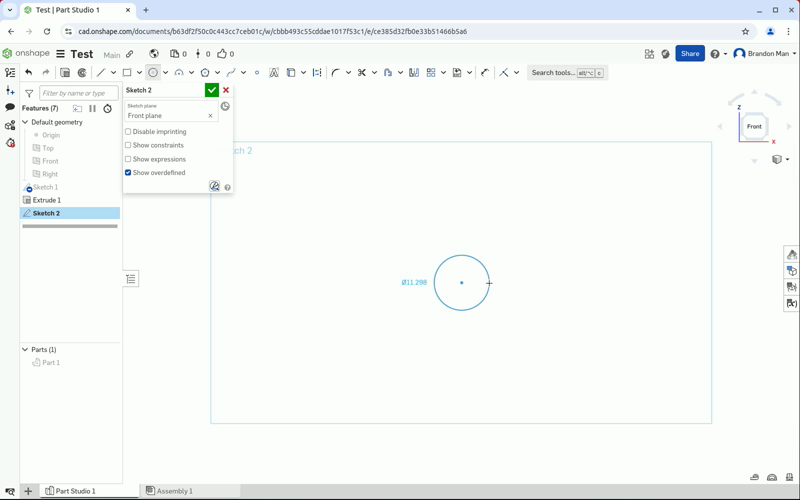
key(esc)
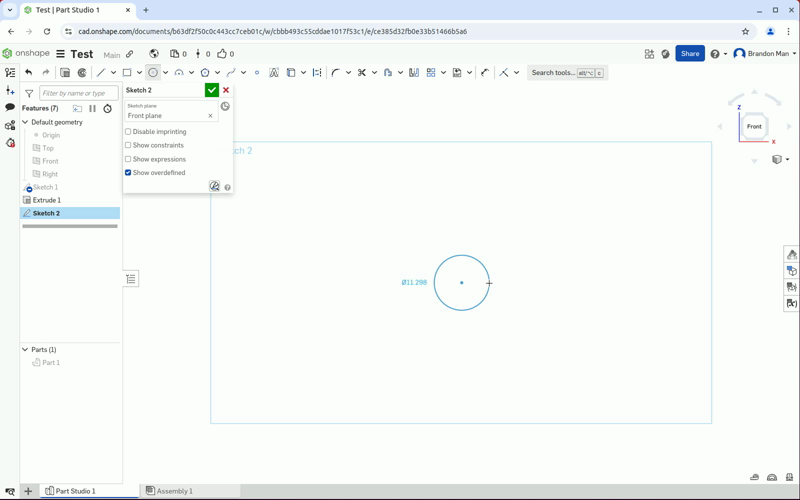
mouse_move(452, 295)
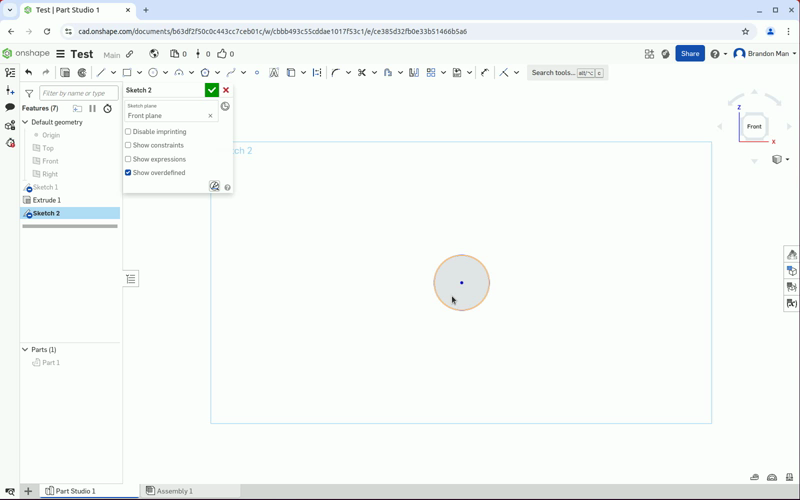
click(452, 295)
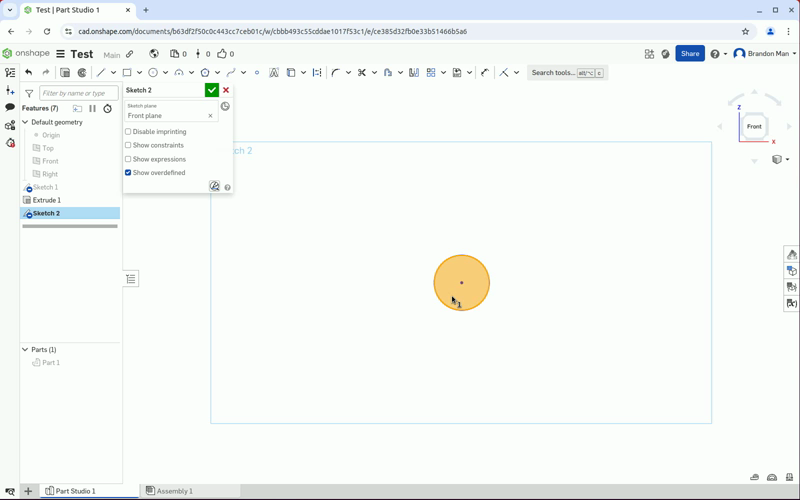
mouse_move(73, 352)
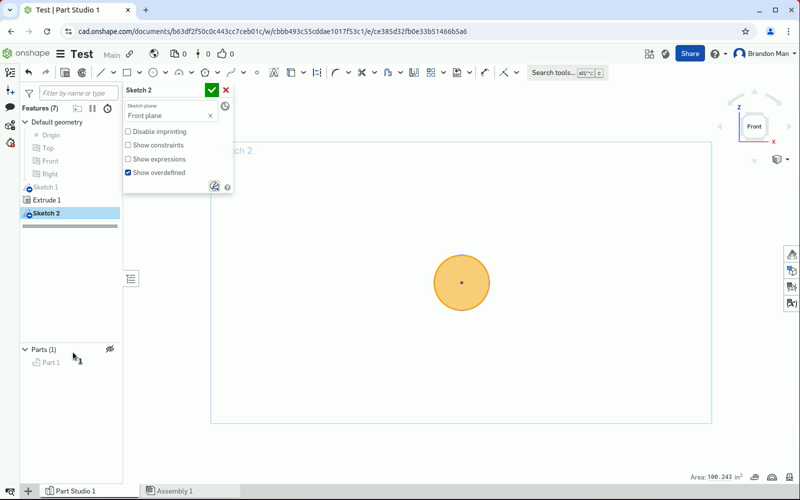
key(shift+y)
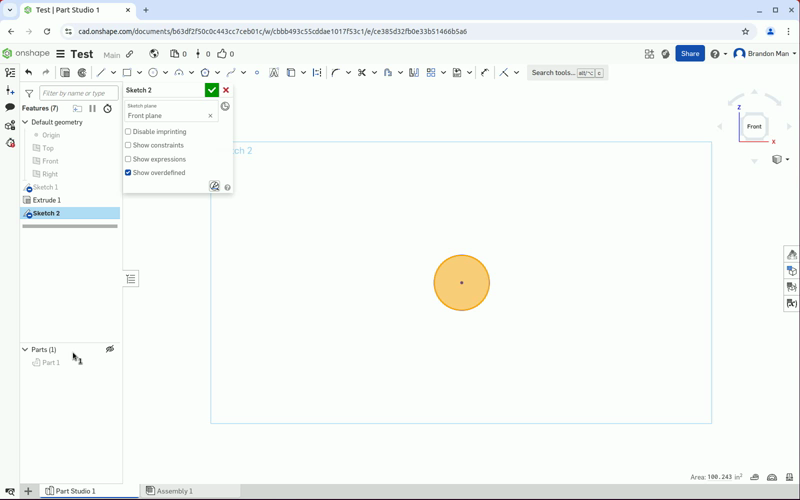
key(shift+e)
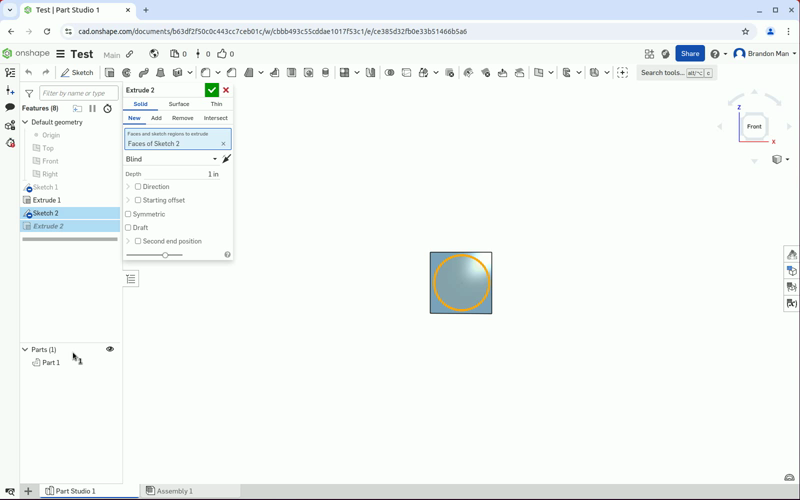
mouse_move(143, 106)
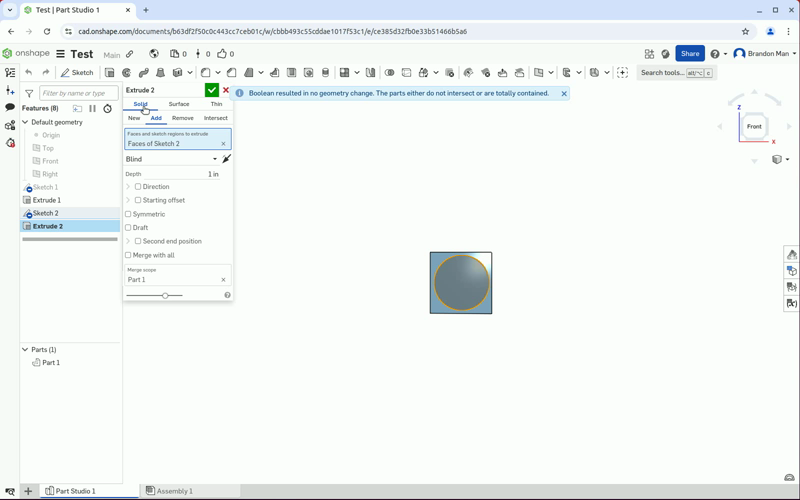
click(143, 106)
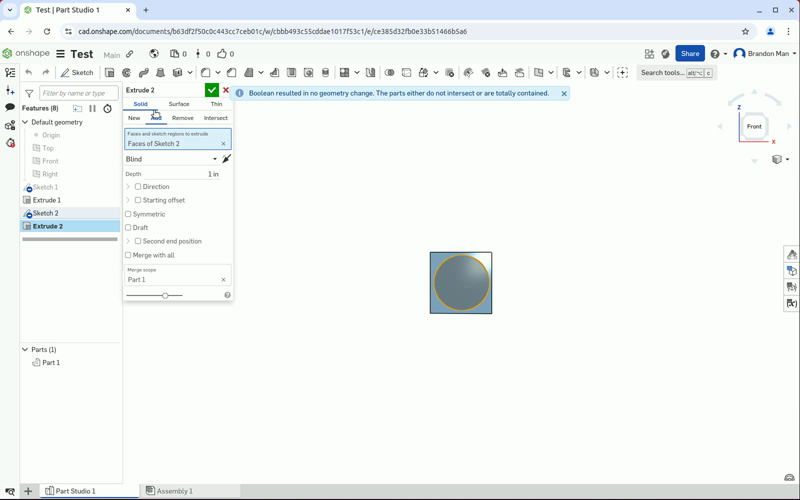
mouse_move(186, 120)
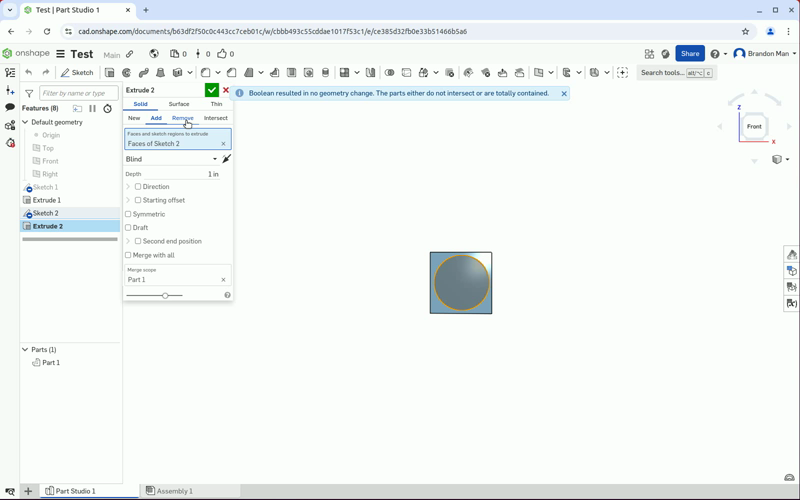
click(186, 120)
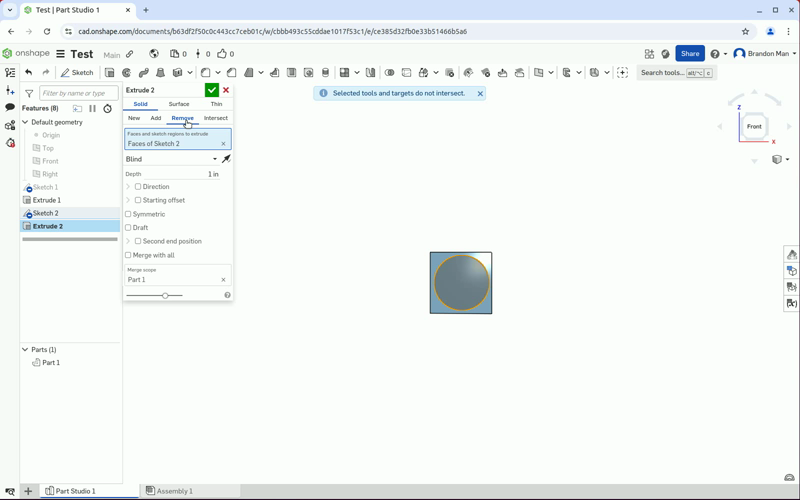
key(tab, 4)
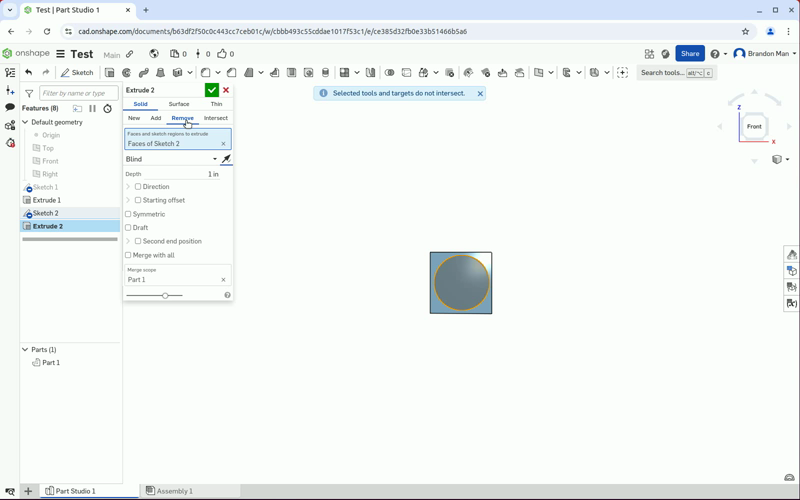
text(-23.108)
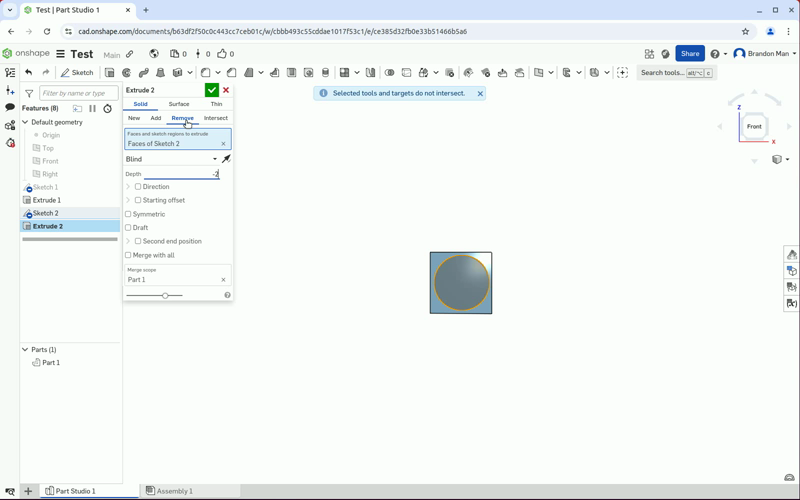
key(tab, 6)
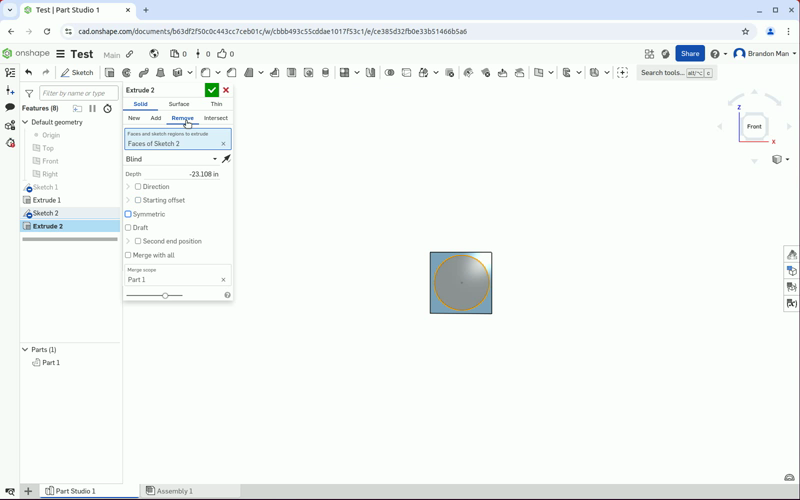
key(space)
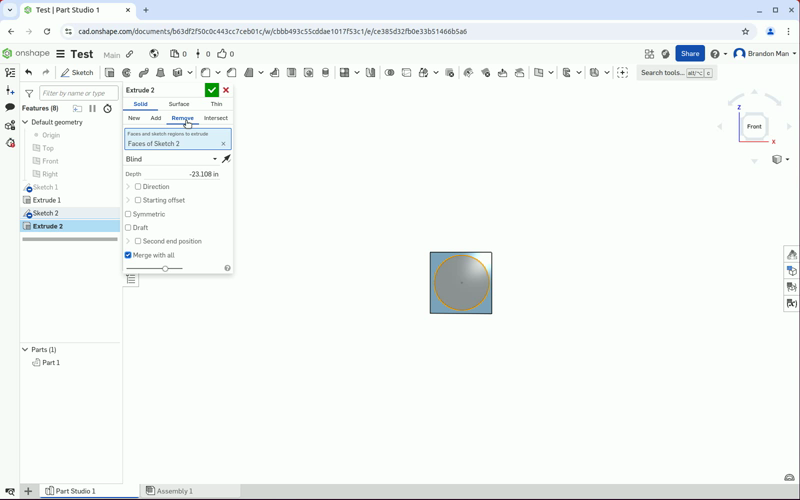
key(enter)
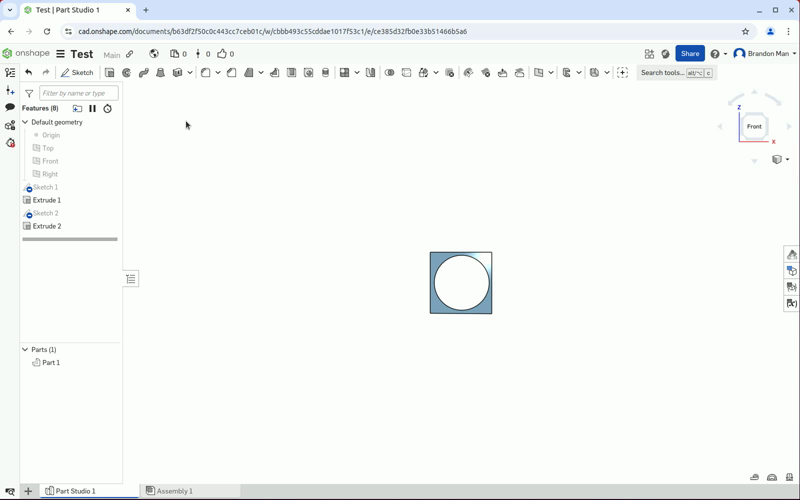
key(shift+h)
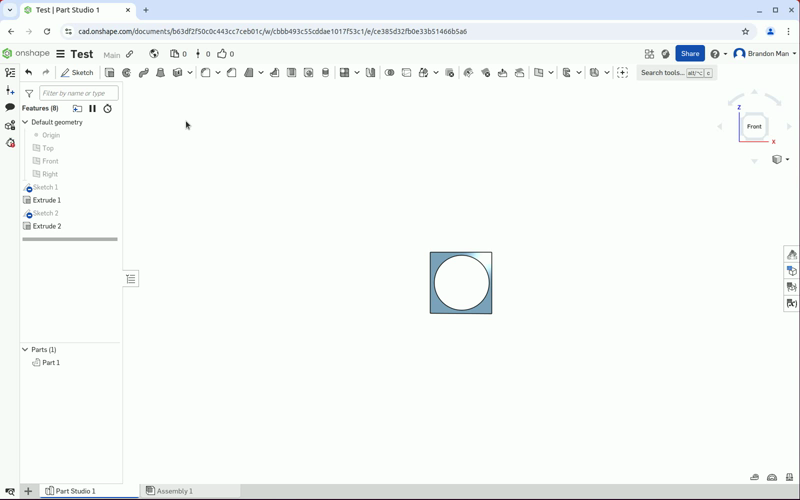
key(shift+h)
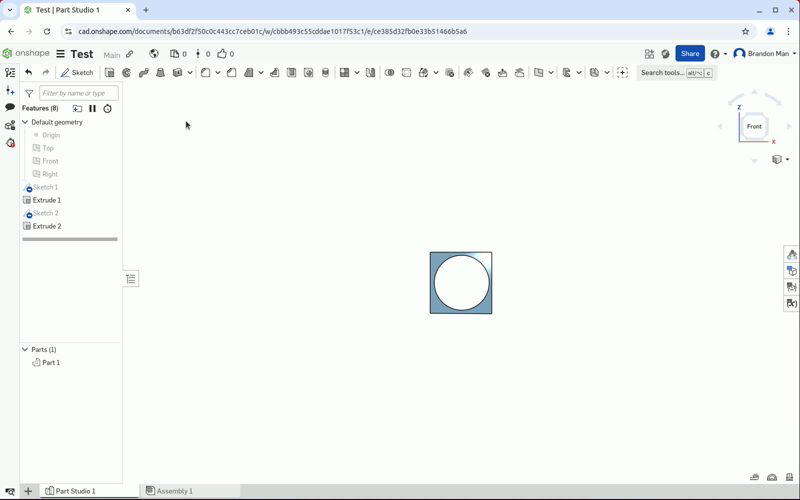
mouse_move(73, 189)
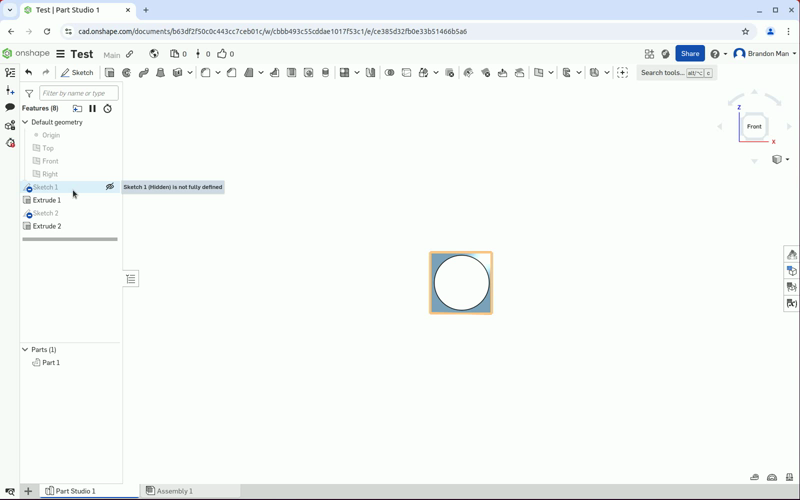
click(73, 189)
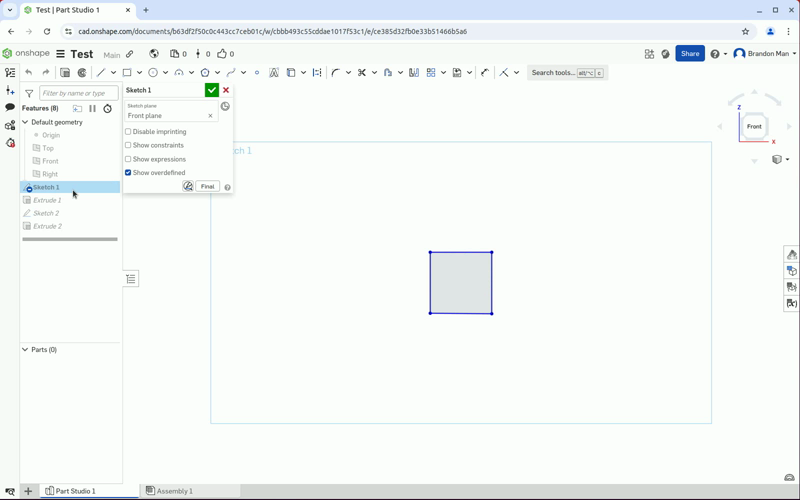
mouse_move(229, 92)
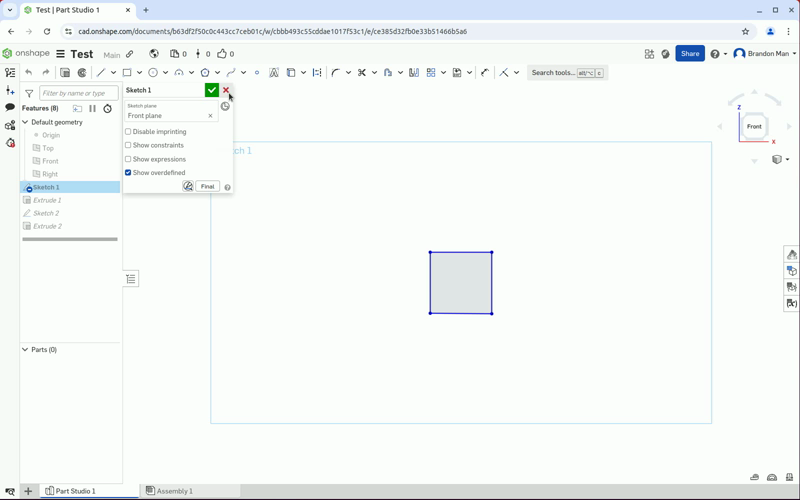
click(229, 92)
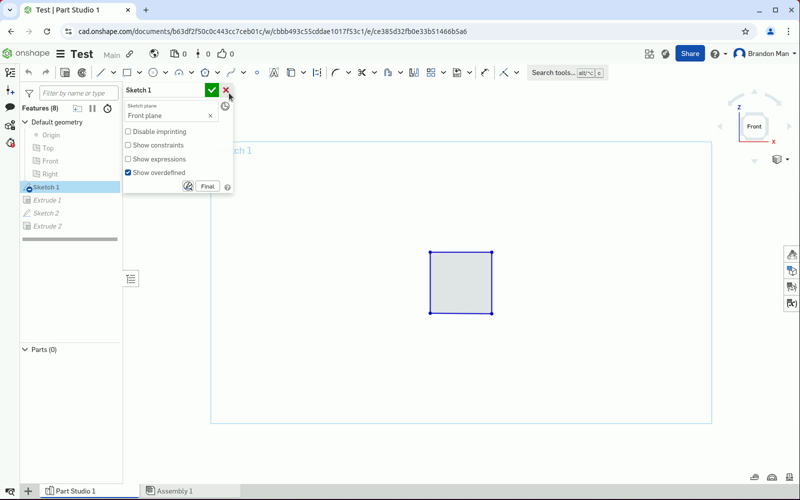
key(shift+s)
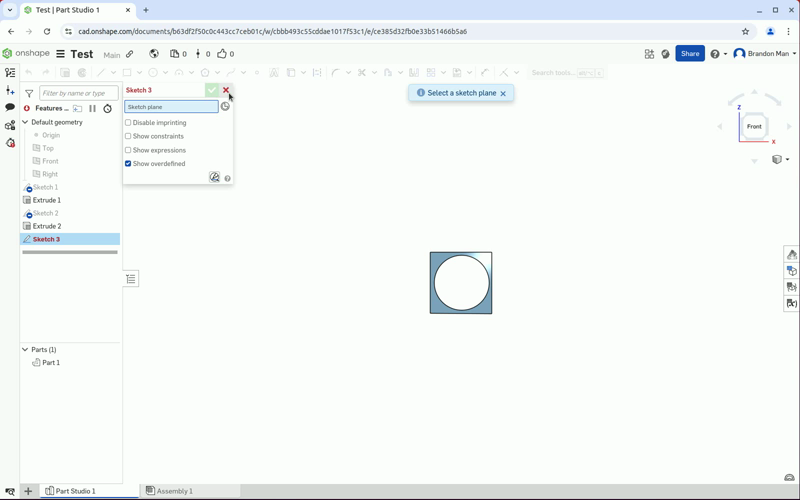
mouse_move(73, 163)
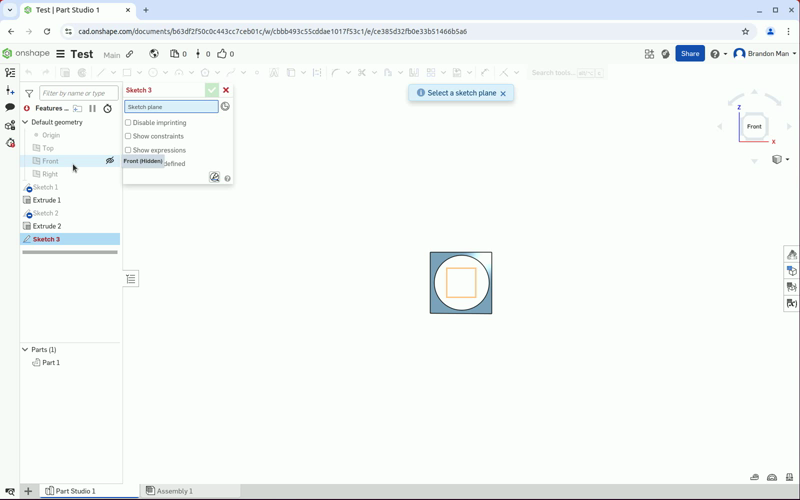
click(73, 163)
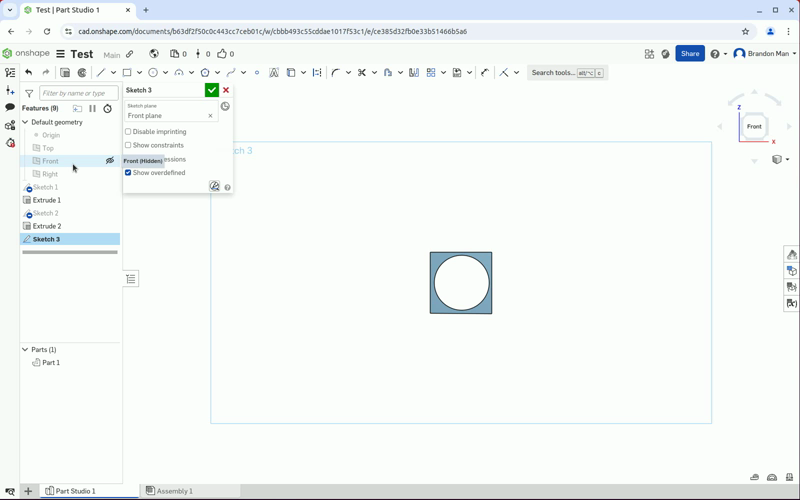
mouse_move(73, 352)
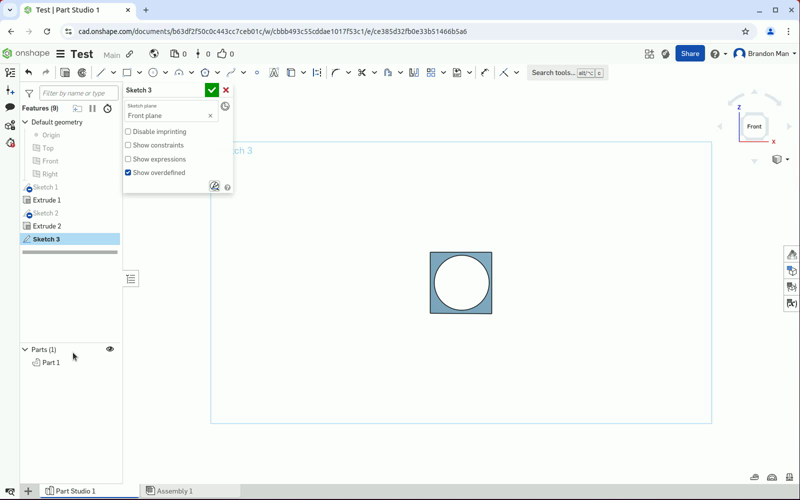
key(y)
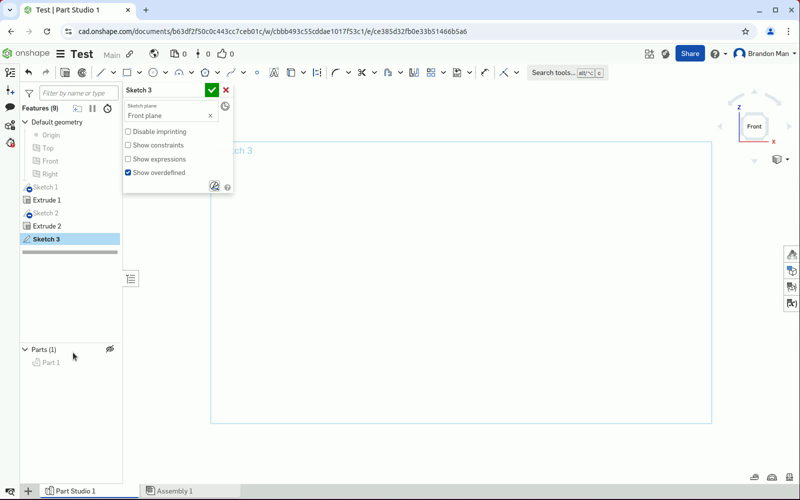
key(l)
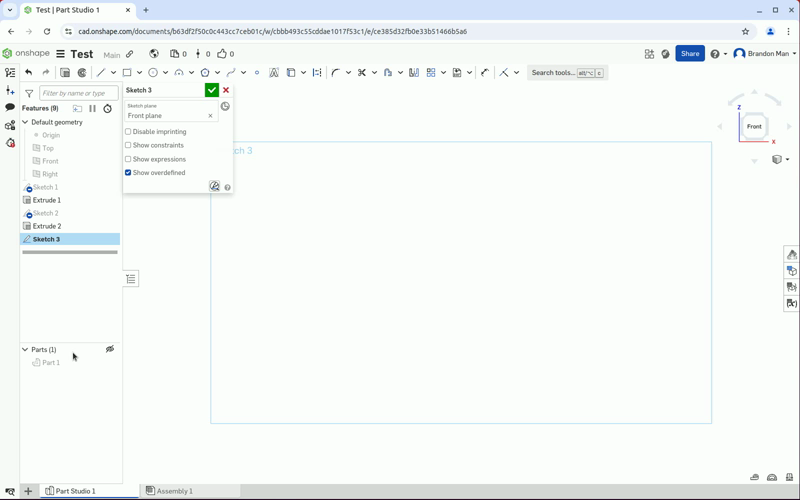
key_down(shift)
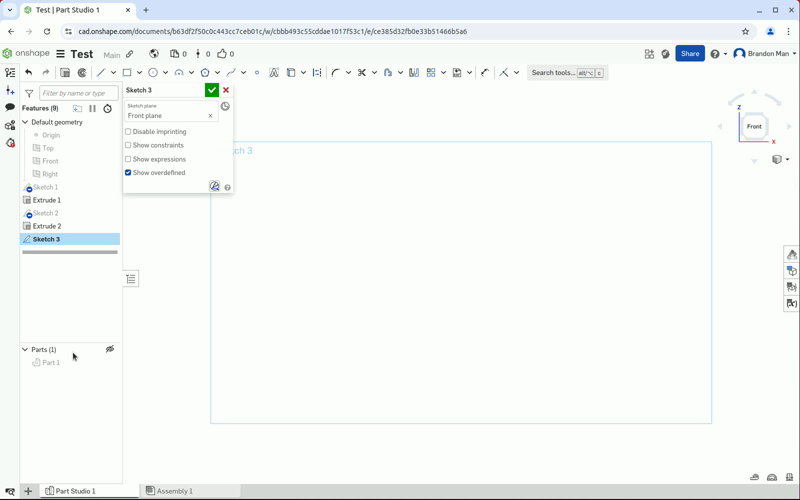
mouse_move(433, 308)
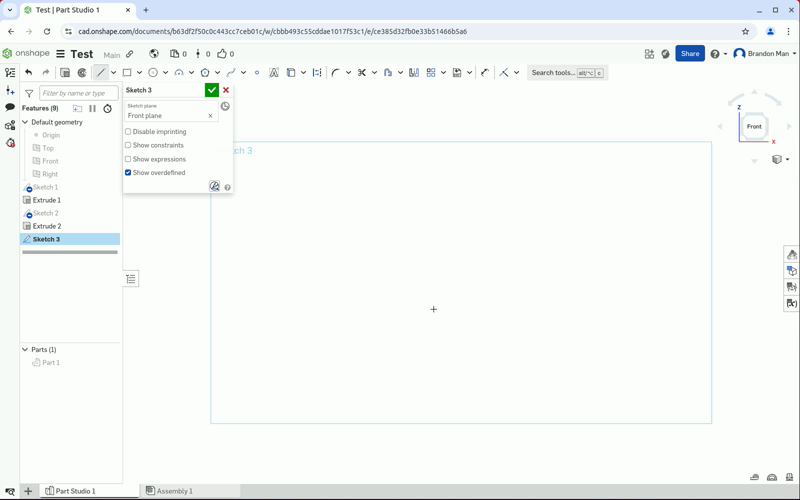
click(433, 308)
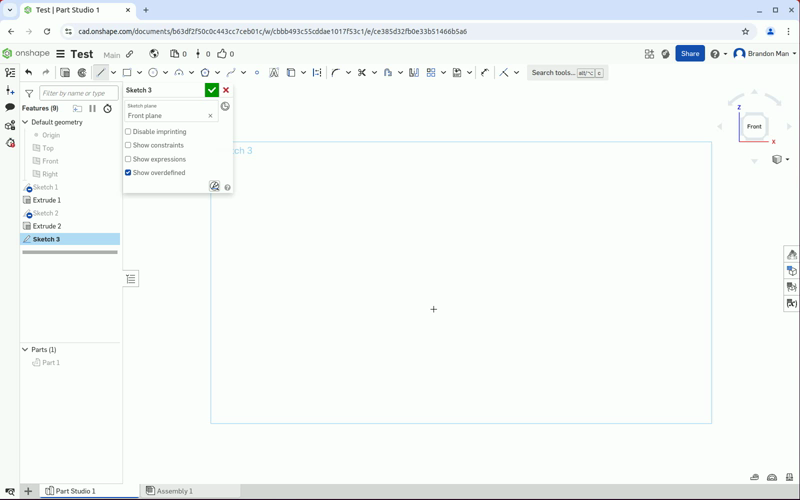
key_up(shift)
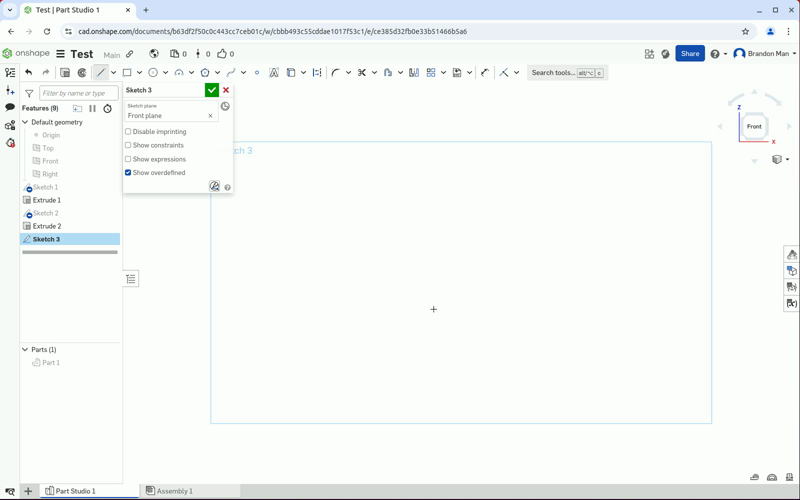
key_down(shift)
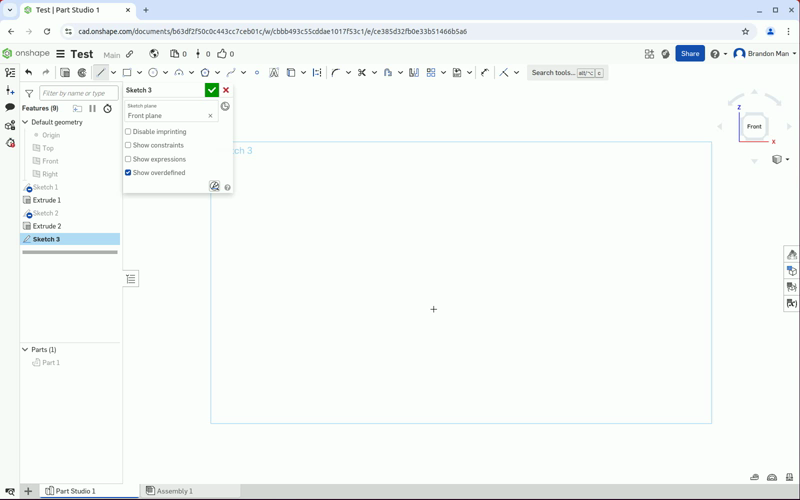
mouse_move(463, 308)
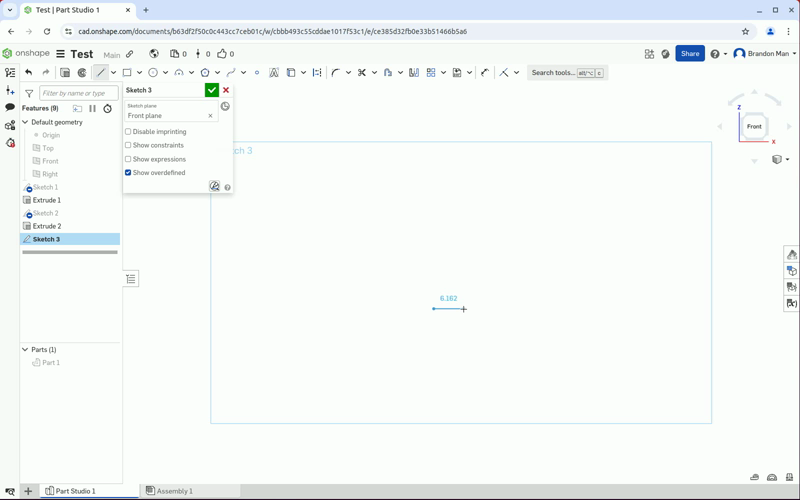
mouse_move(441, 308)
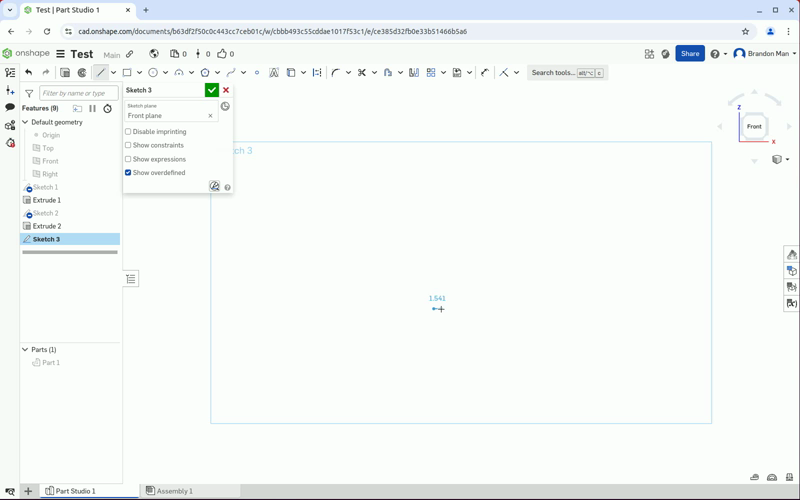
click(441, 308)
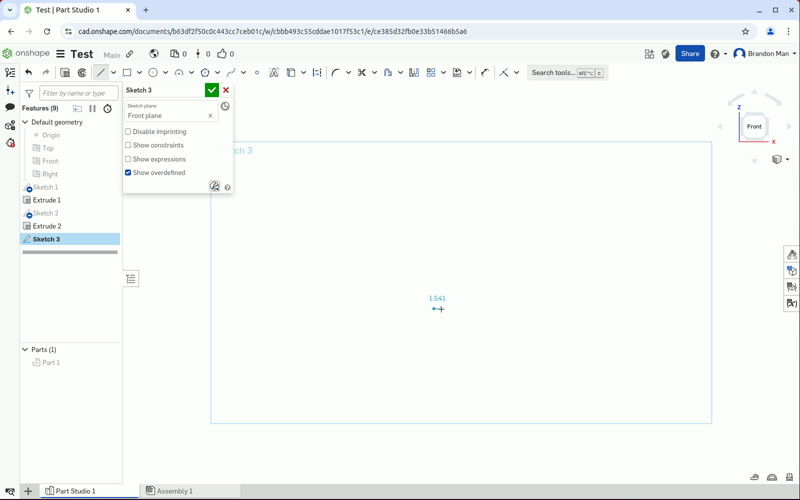
key_up(shift)
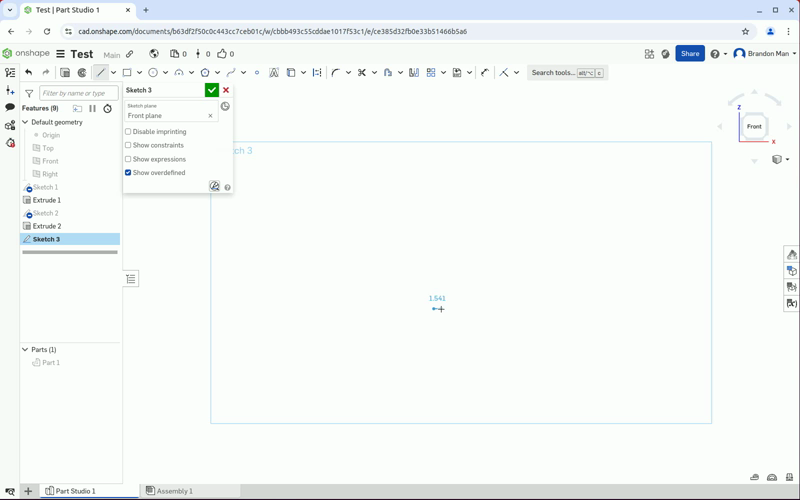
key_down(shift)
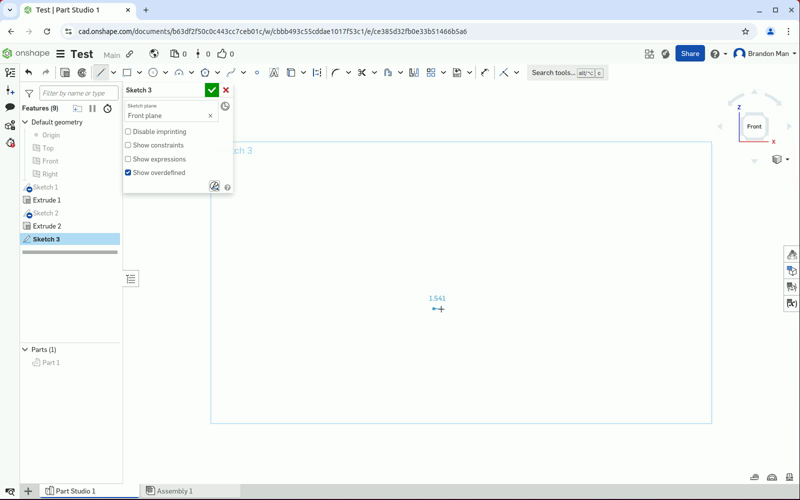
mouse_move(471, 308)
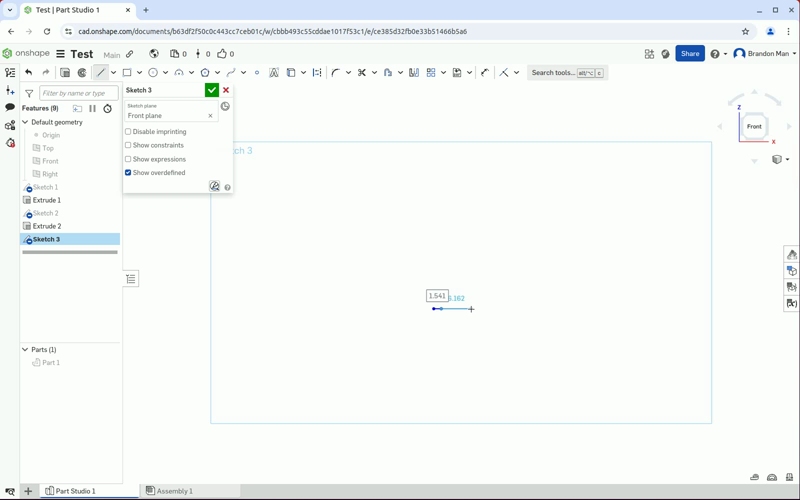
mouse_move(441, 252)
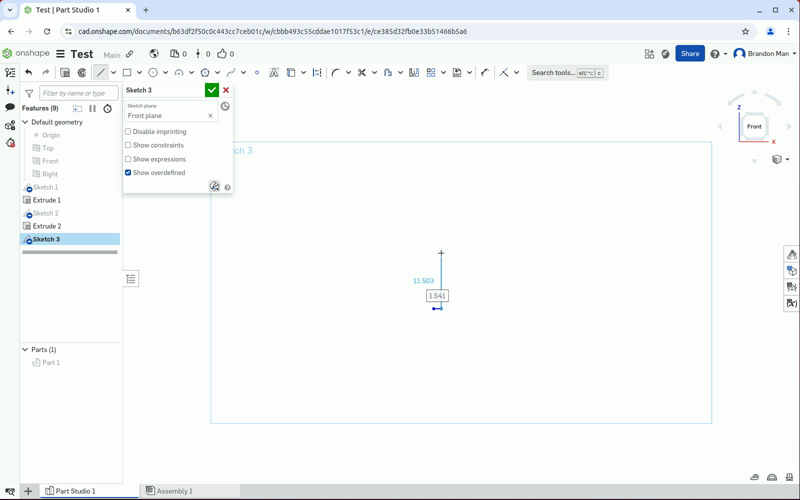
click(441, 252)
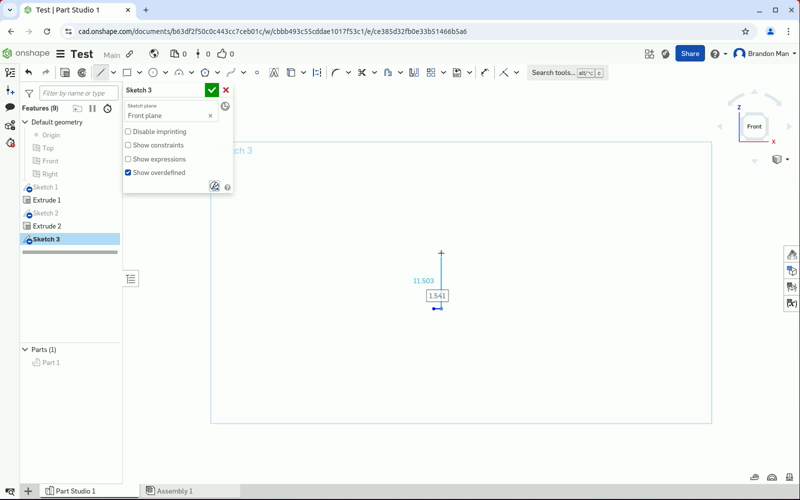
key_up(shift)
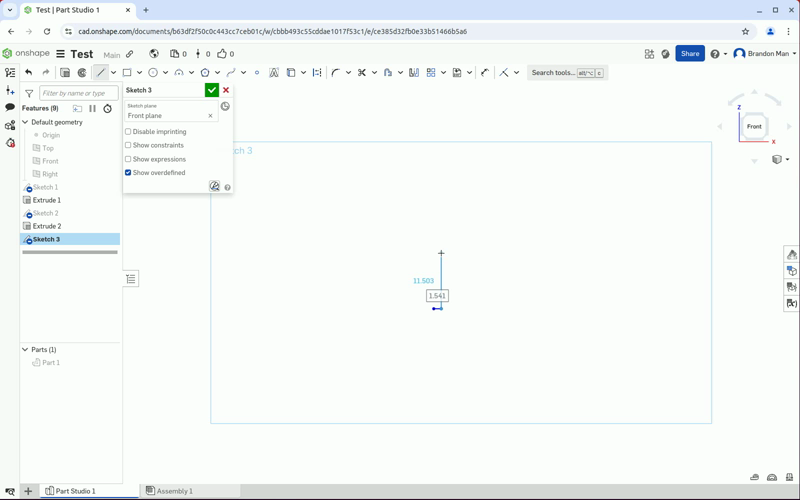
key_down(shift)
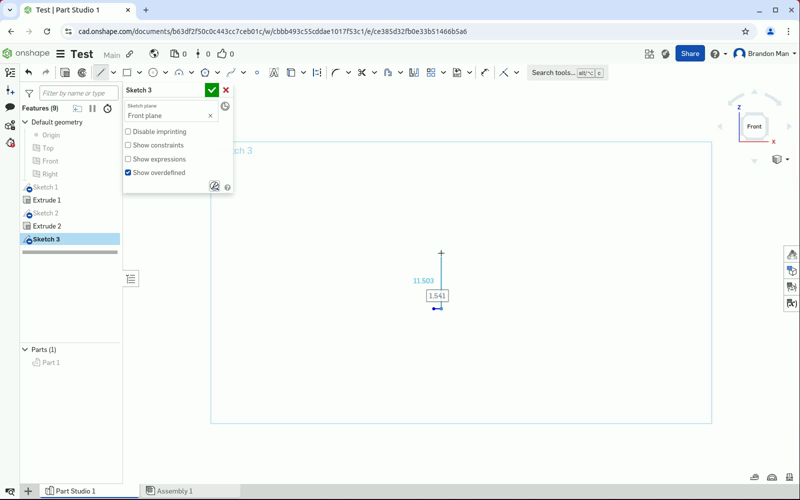
mouse_move(471, 252)
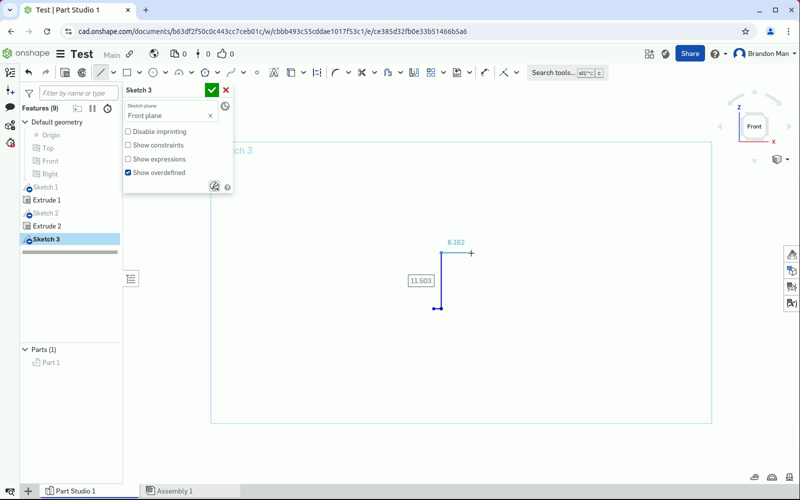
mouse_move(433, 252)
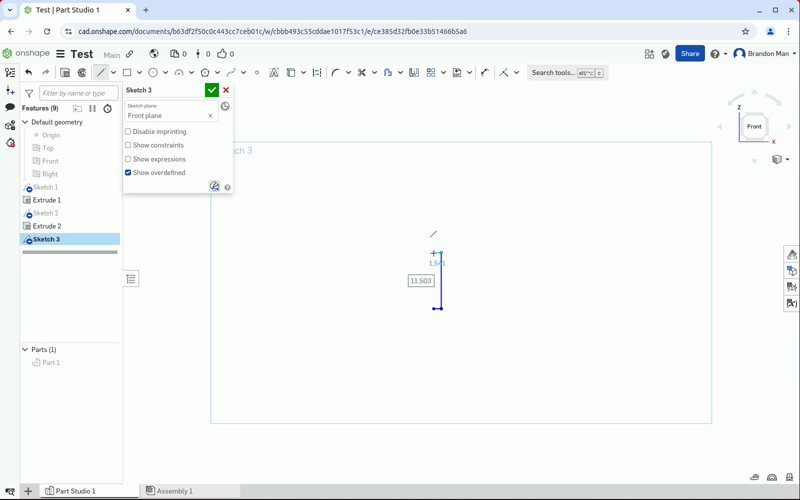
click(433, 252)
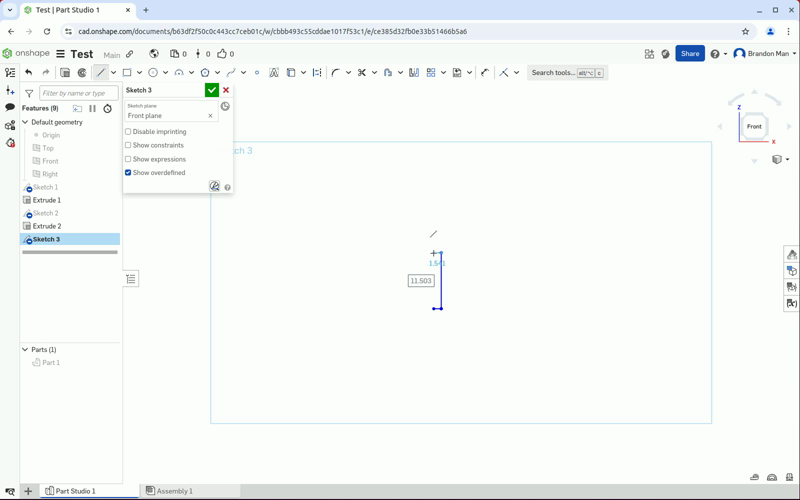
key_up(shift)
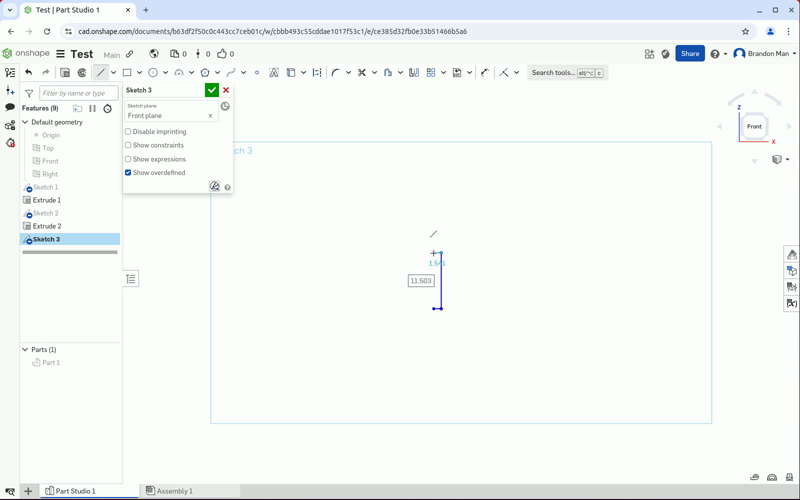
mouse_move(463, 252)
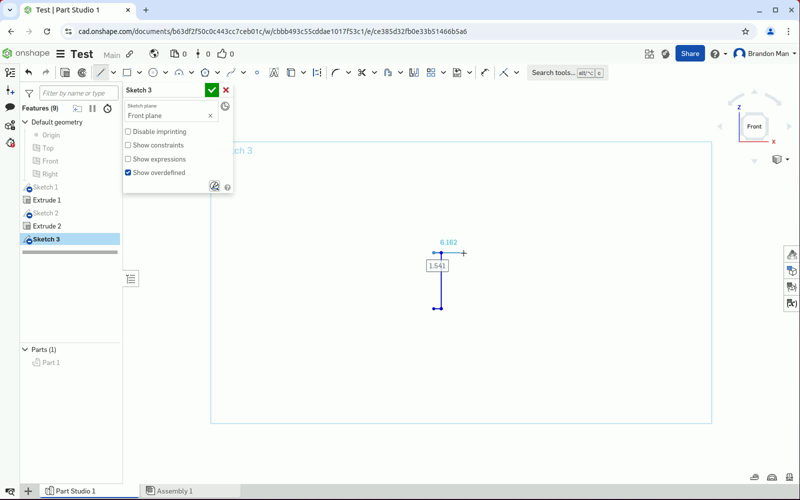
key_down(shift)
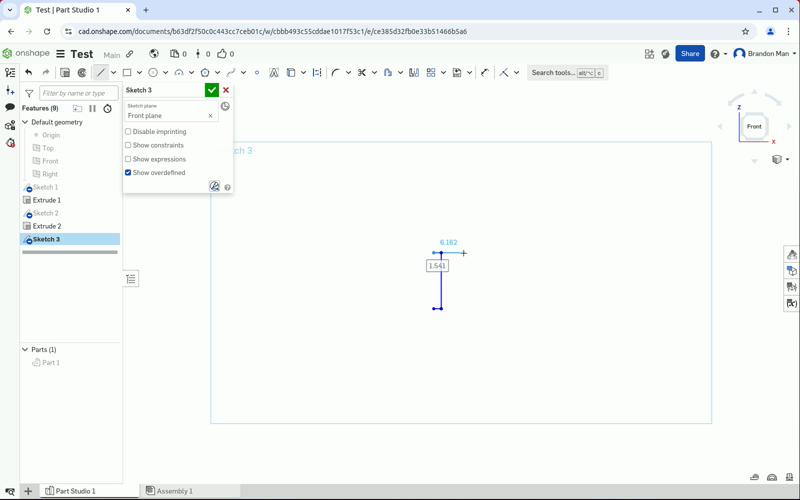
mouse_move(433, 308)
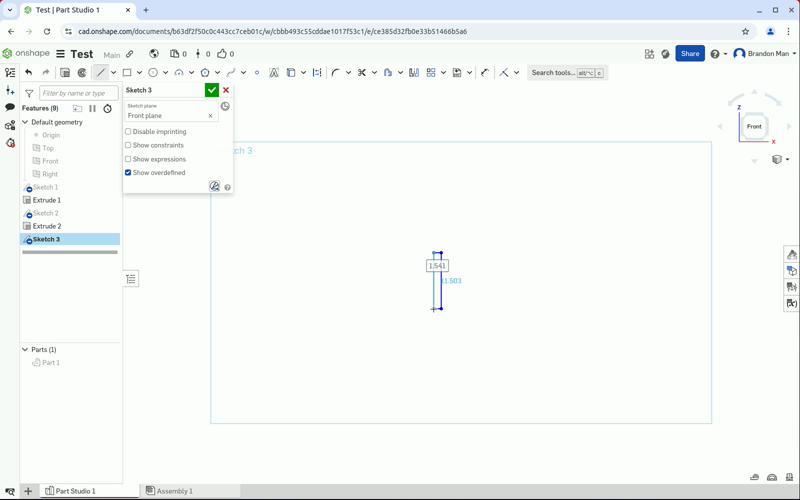
key_up(shift)
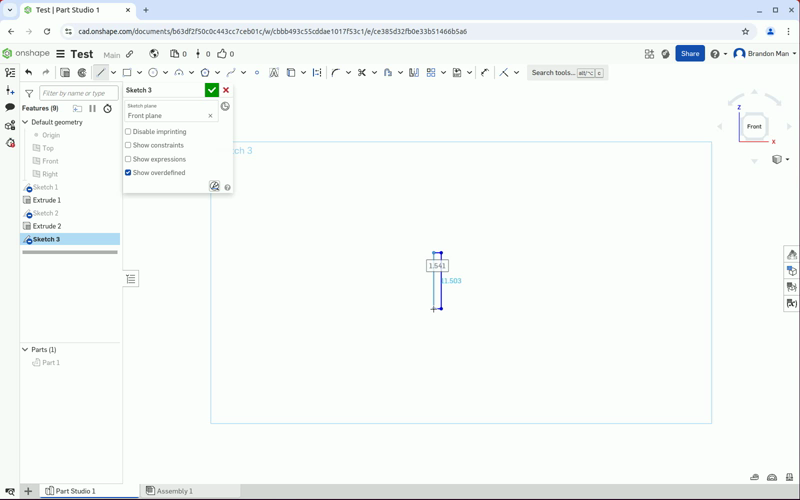
click(433, 308)
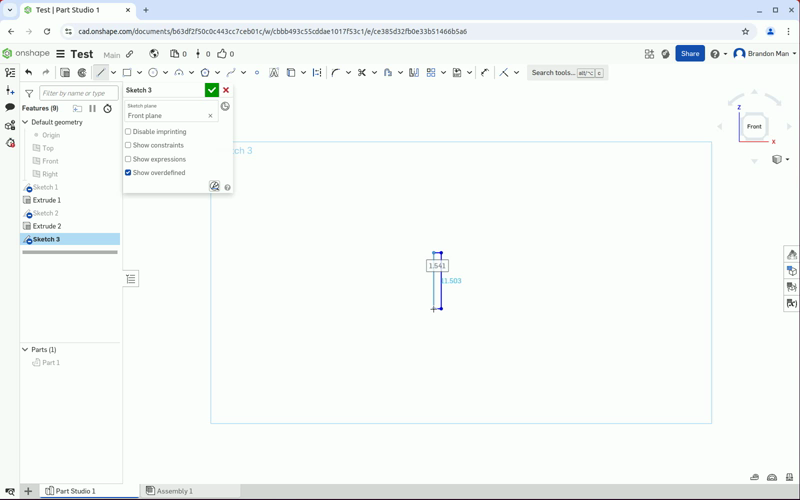
key(esc)
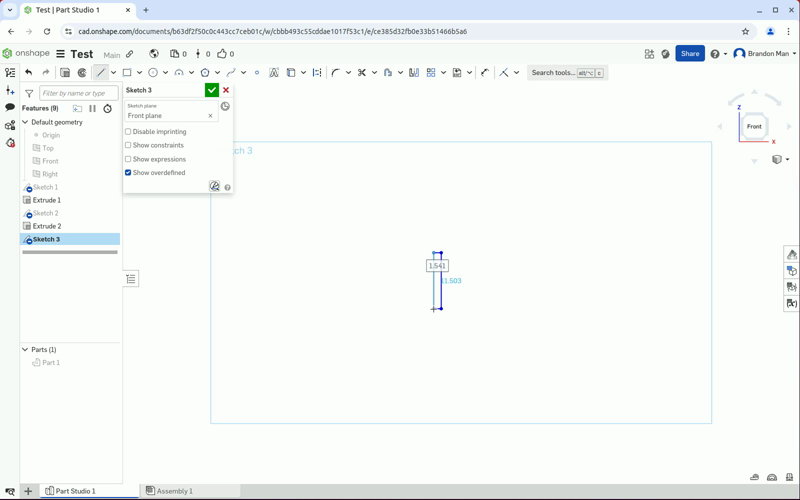
mouse_move(439, 264)
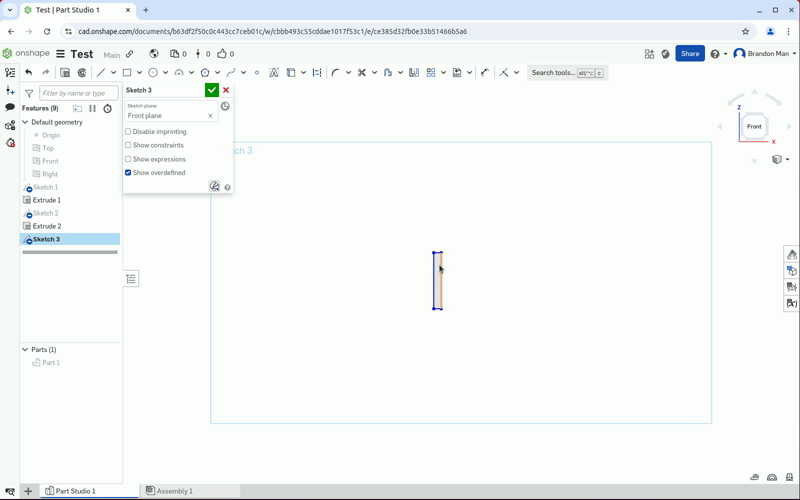
scroll(6)
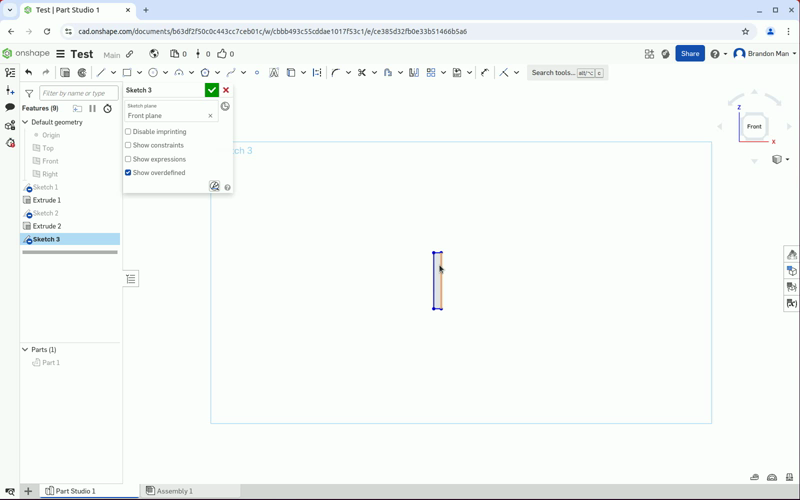
scroll(6)
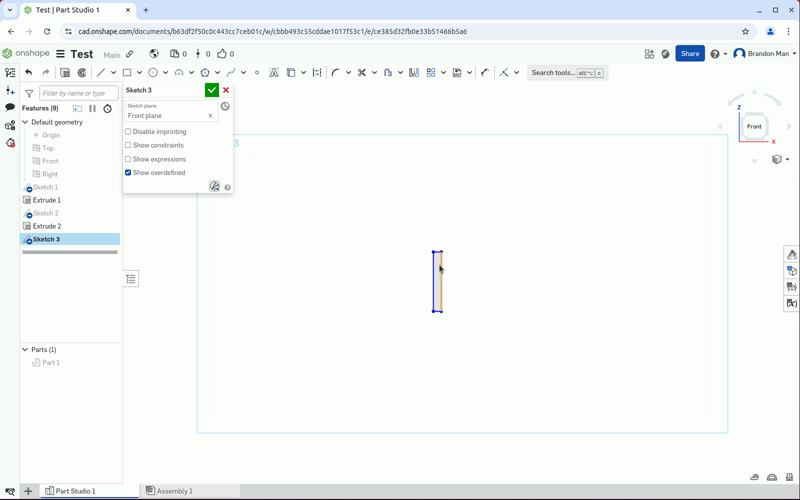
scroll(6)
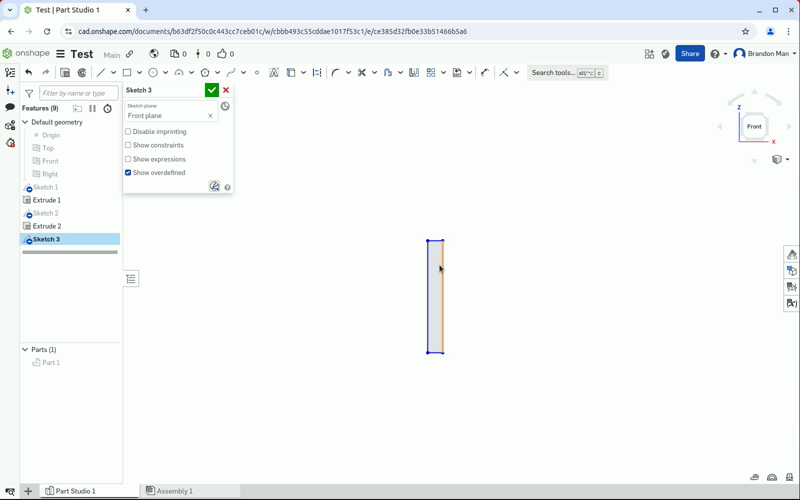
scroll(6)
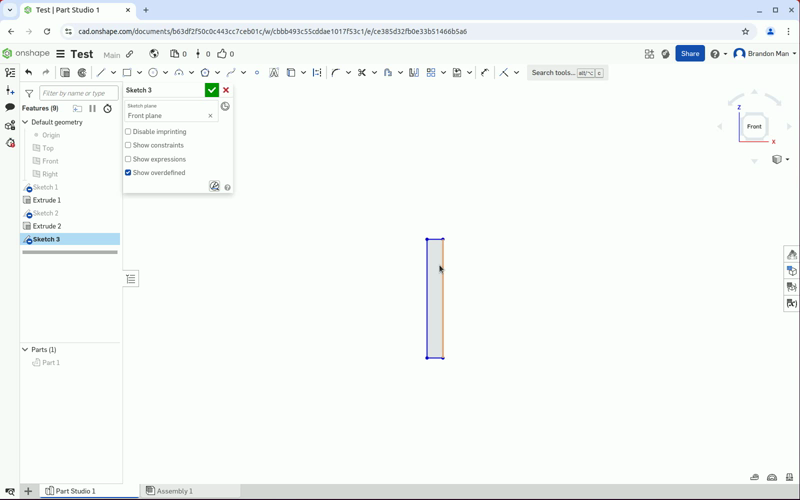
scroll(6)
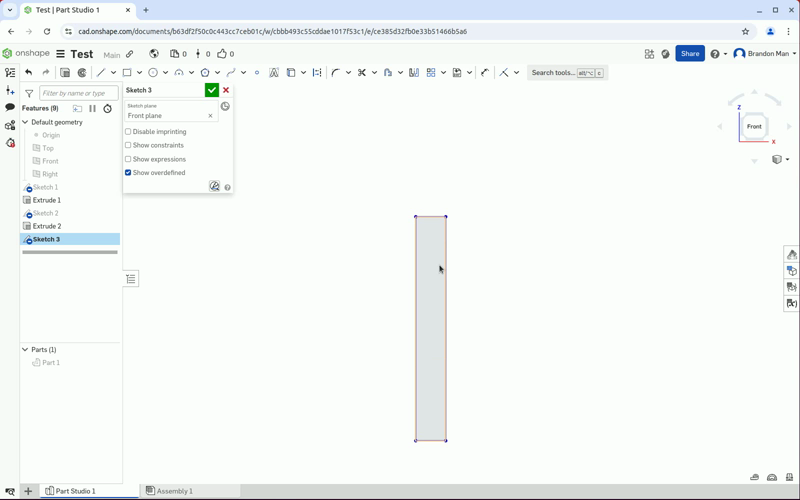
scroll(6)
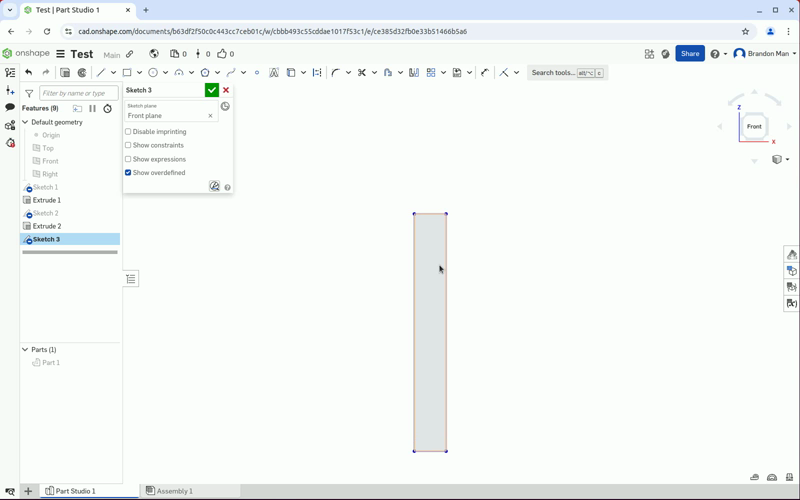
scroll(6)
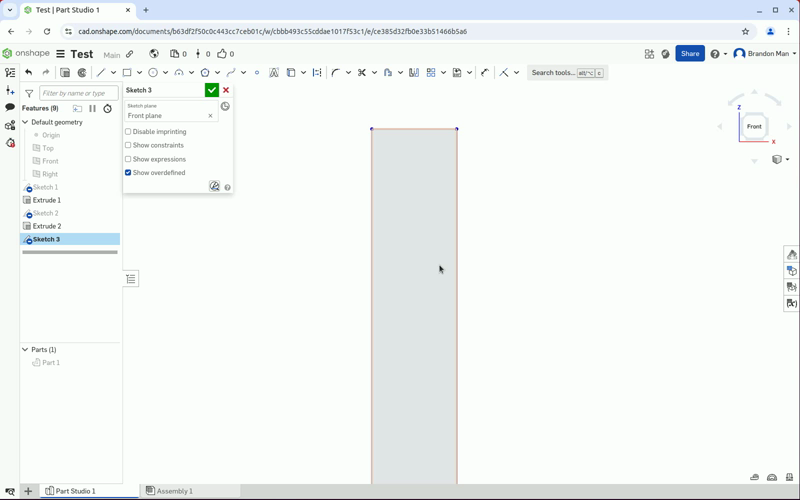
click(439, 264)
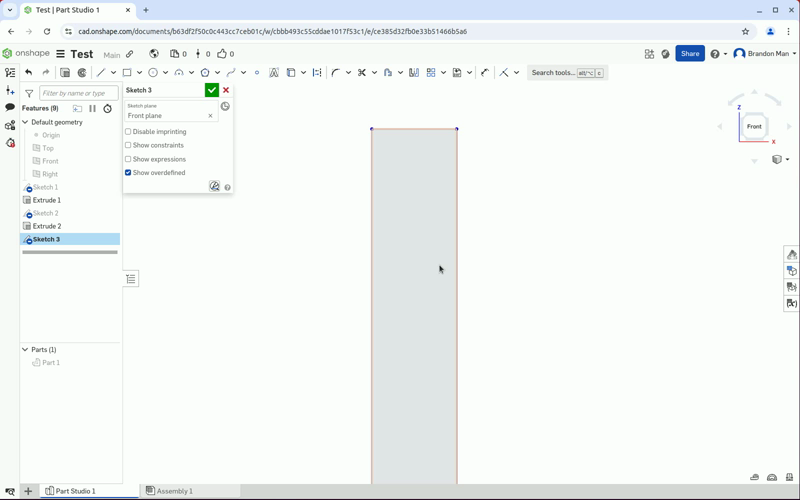
scroll(-6)
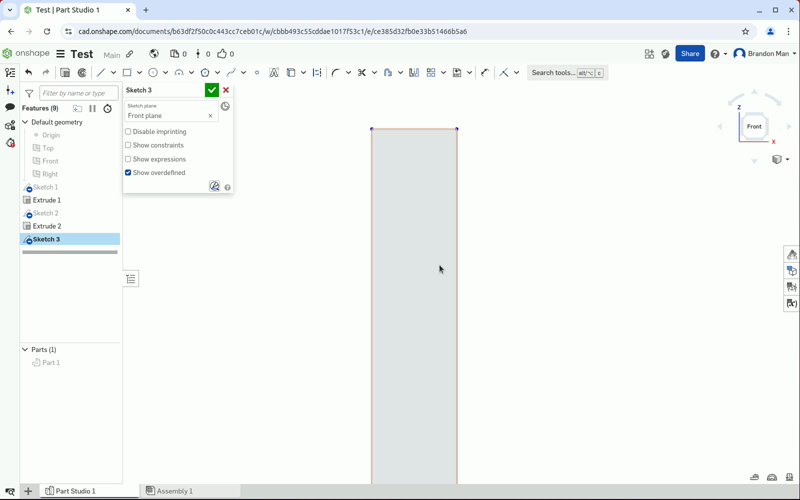
scroll(-6)
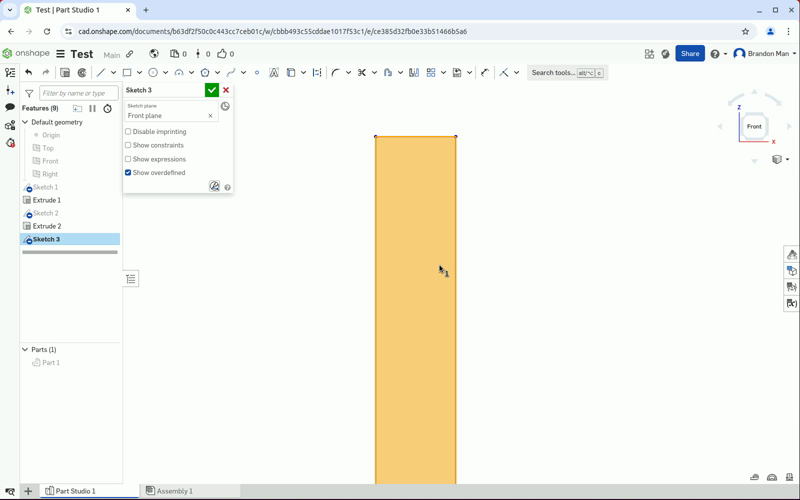
scroll(-6)
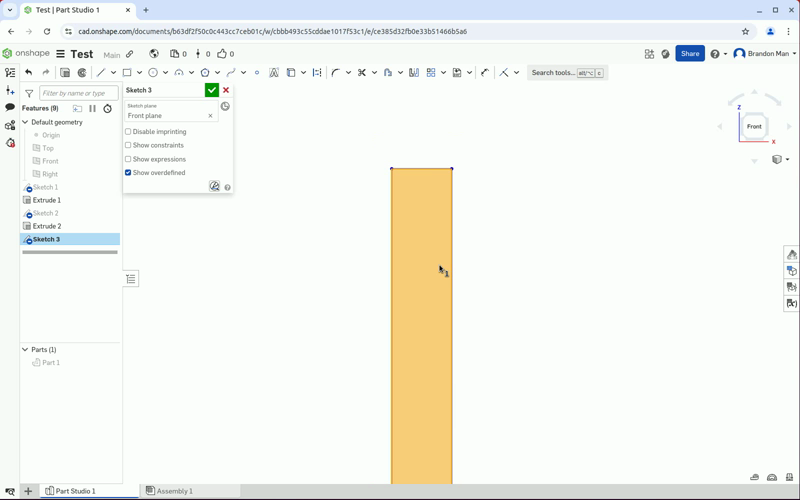
scroll(-6)
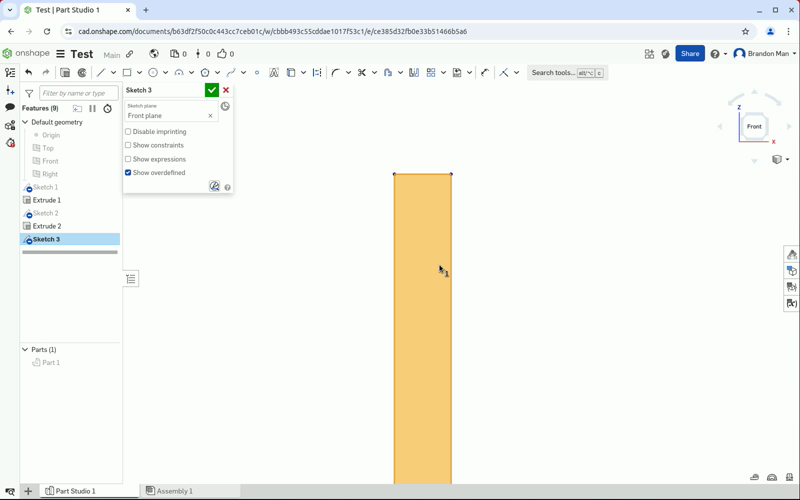
scroll(-6)
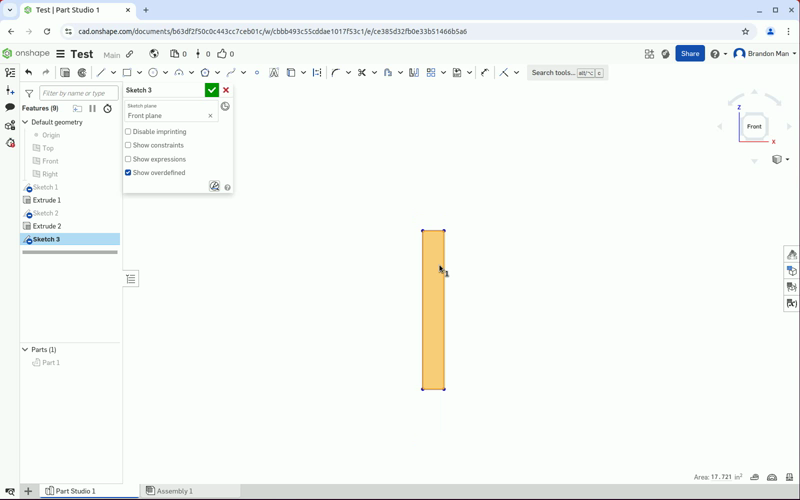
scroll(-6)
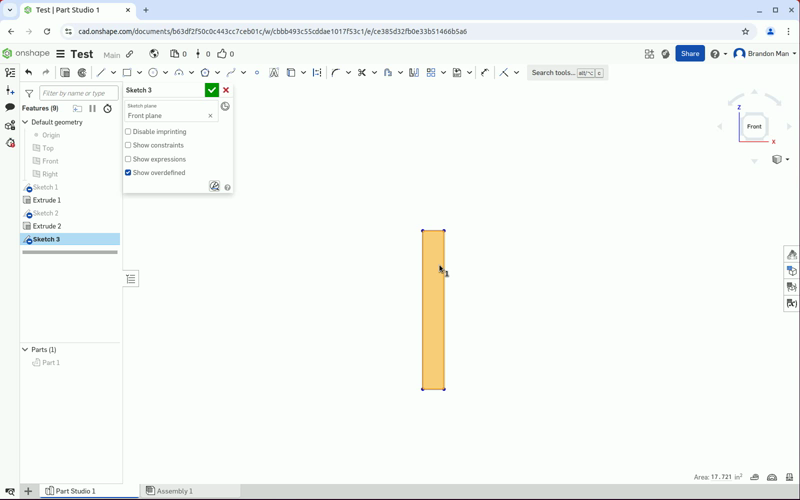
scroll(-6)
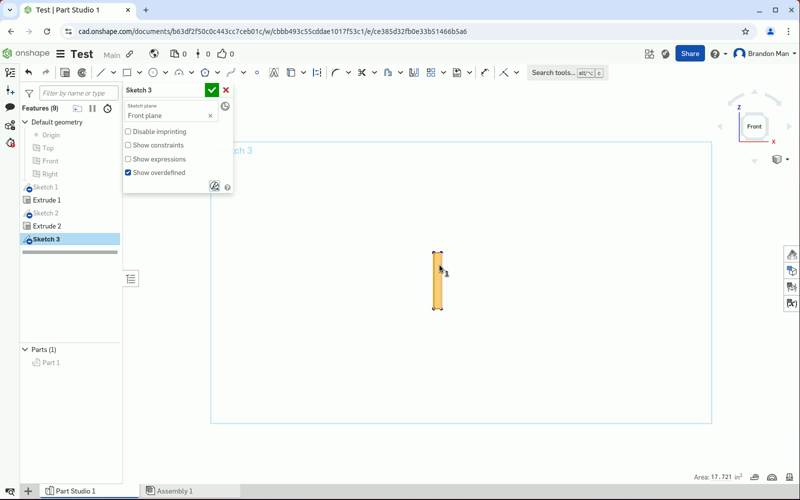
mouse_move(73, 352)
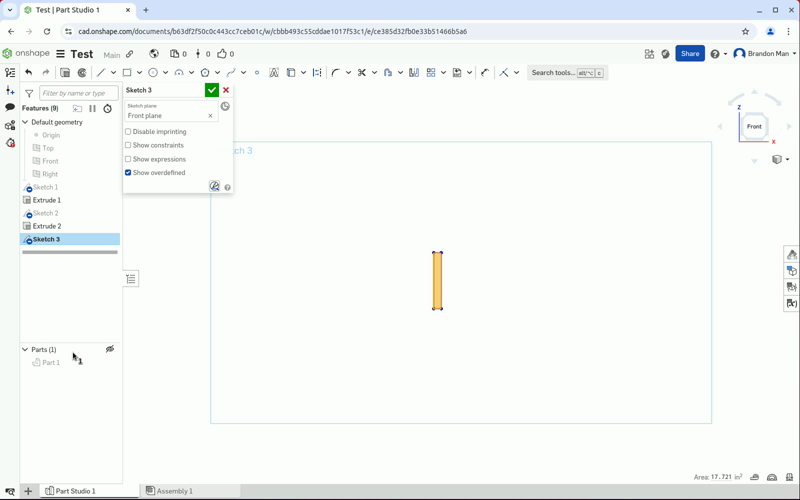
key(shift+y)
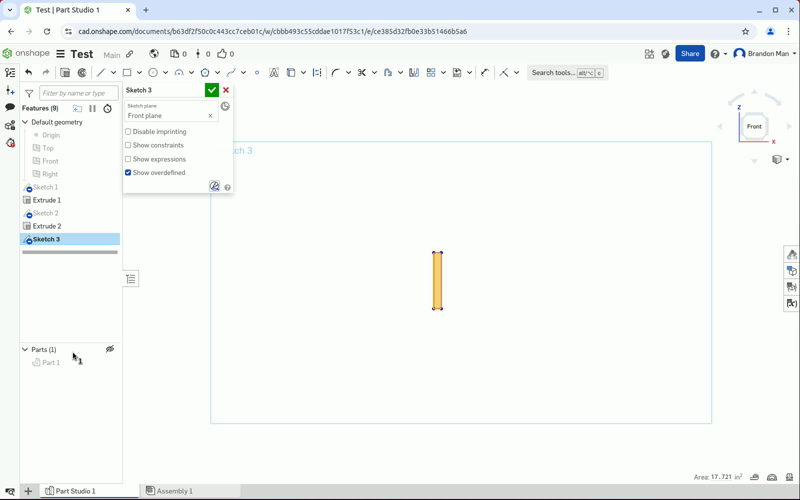
key(shift+e)
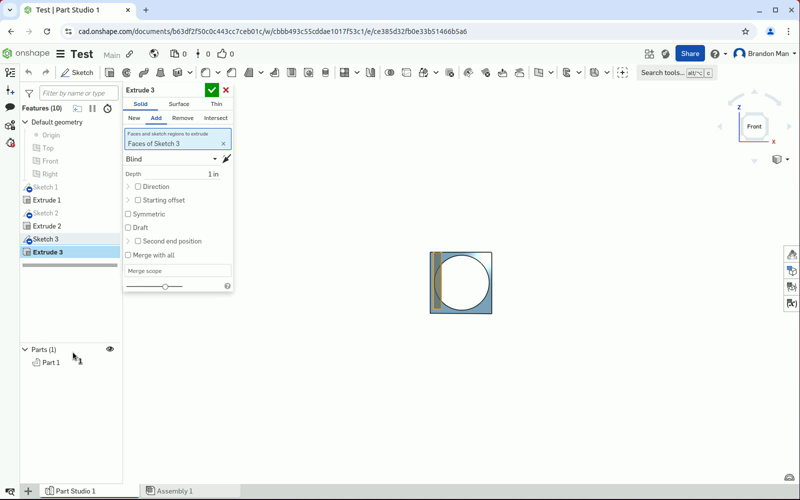
mouse_move(143, 106)
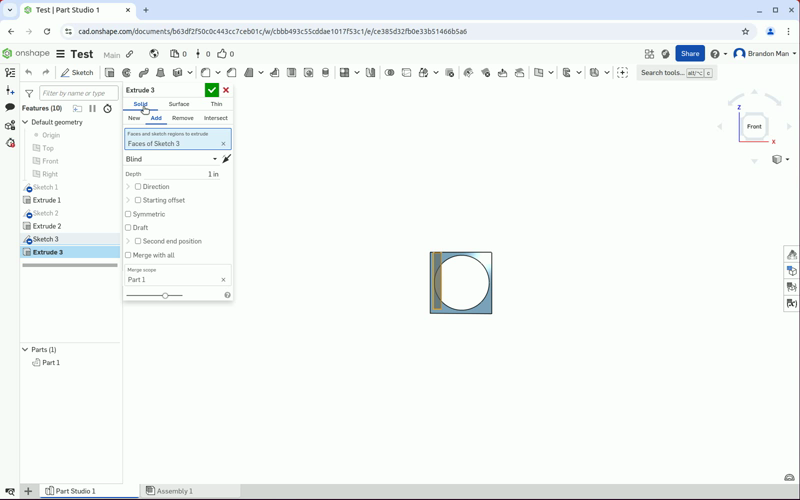
click(143, 106)
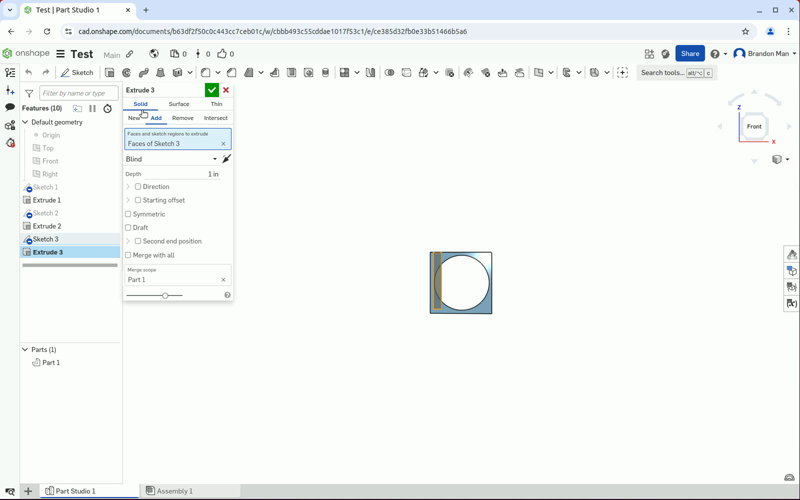
mouse_move(137, 120)
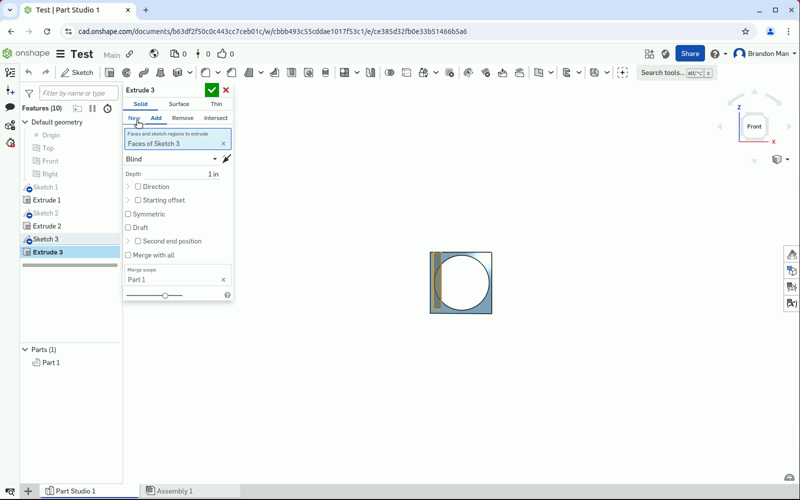
click(137, 120)
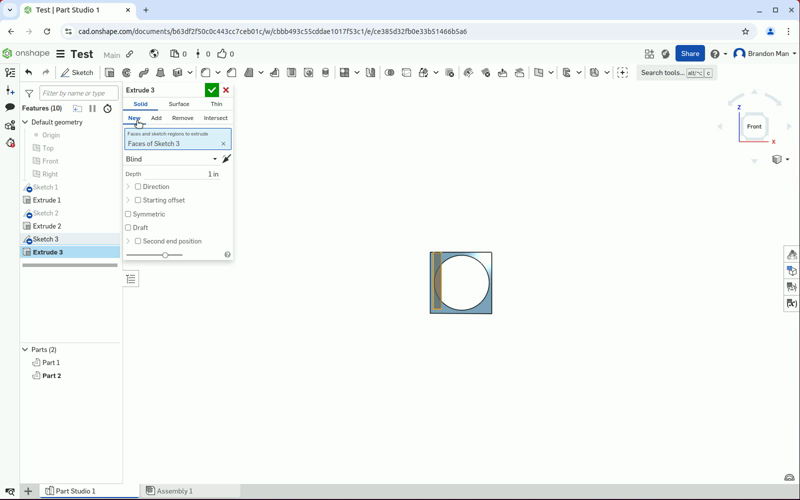
key(tab, 4)
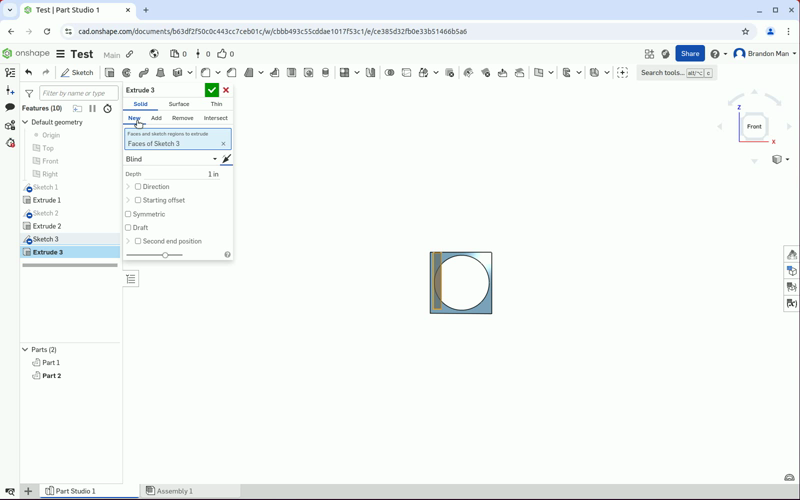
text(23.108)
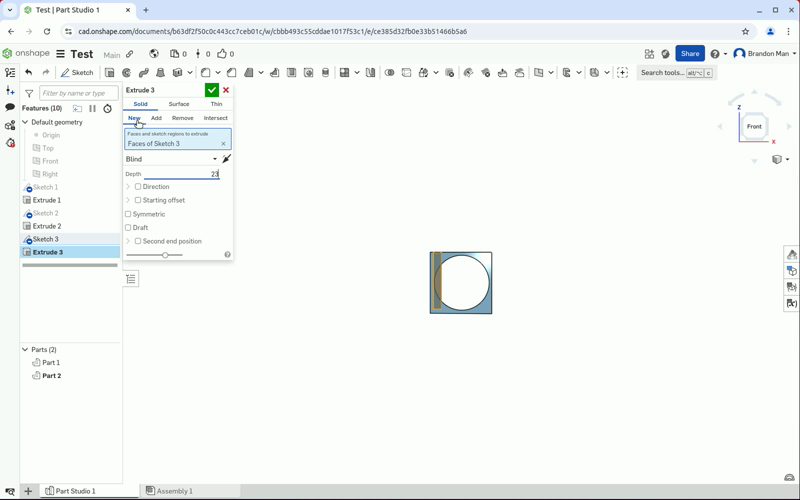
key(enter)
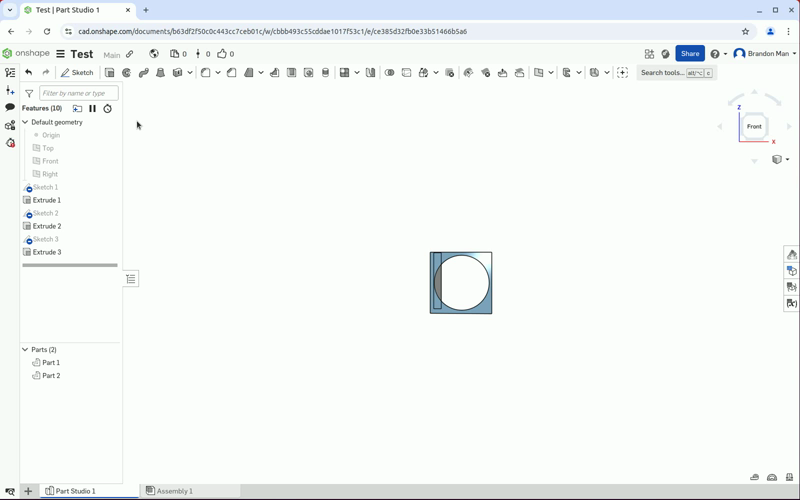
key(shift+h)
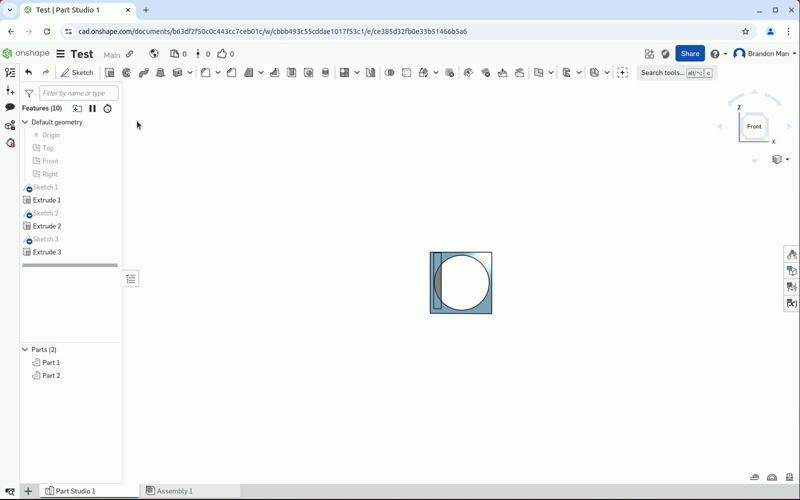
key(shift+h)
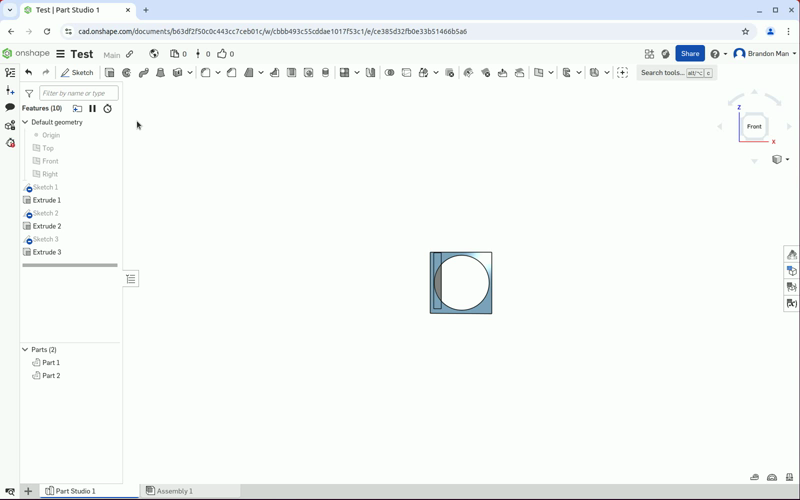
key(shift+7)
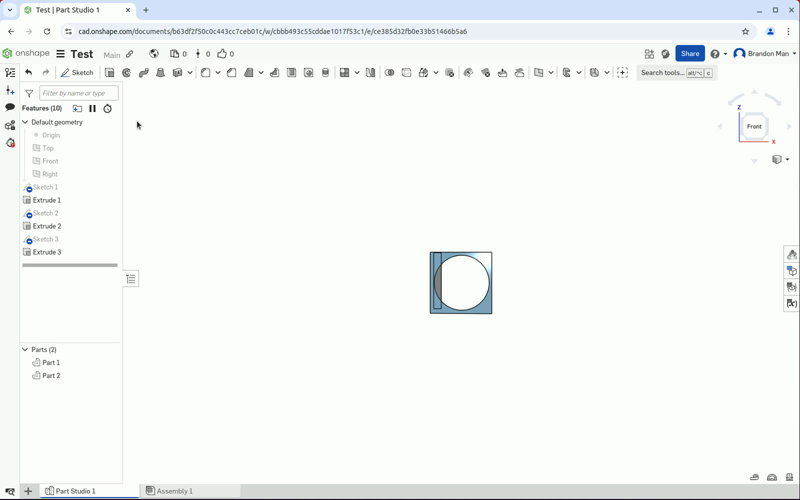
key(left, 2)
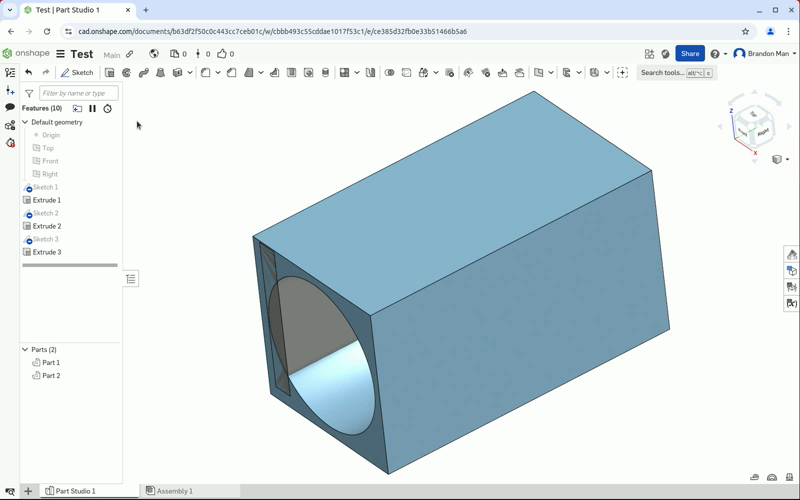
key(down, 2)
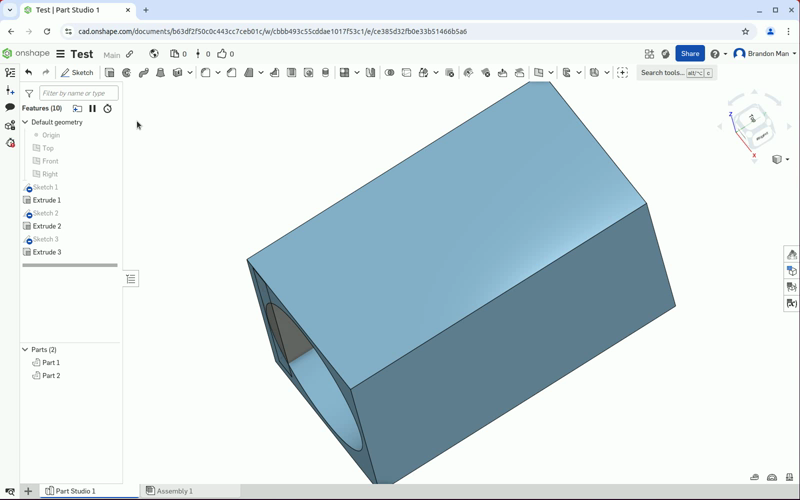
key(up, 2)
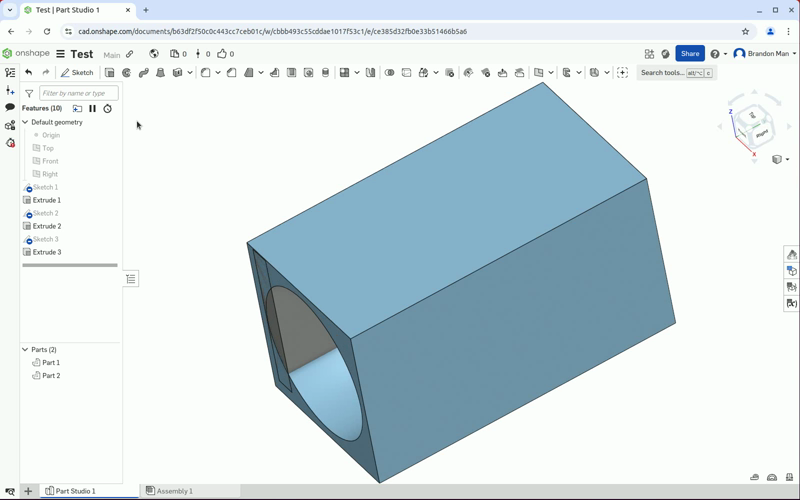
key(right, 2)
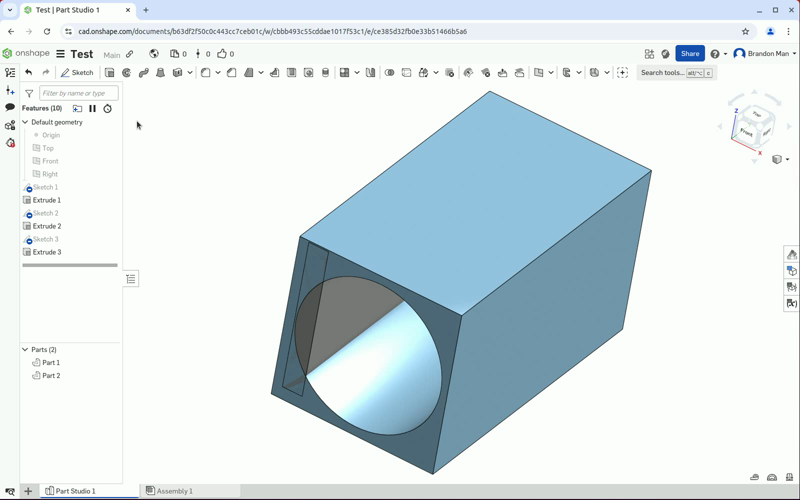
mouse_move(73, 189)
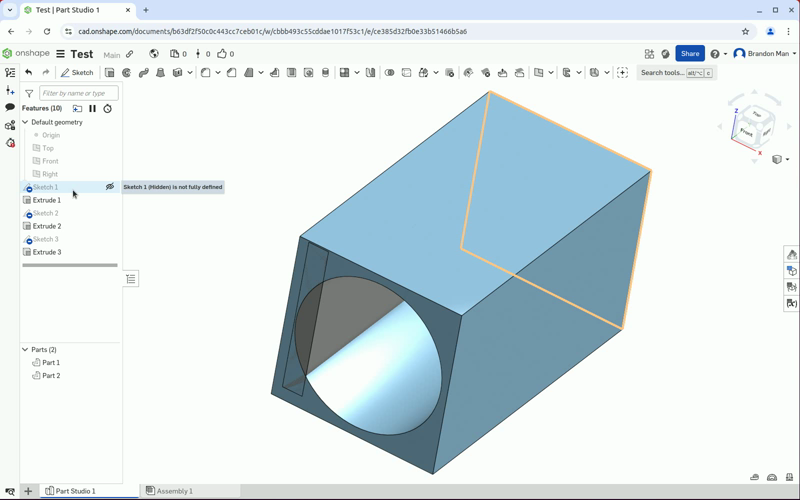
click(73, 189)